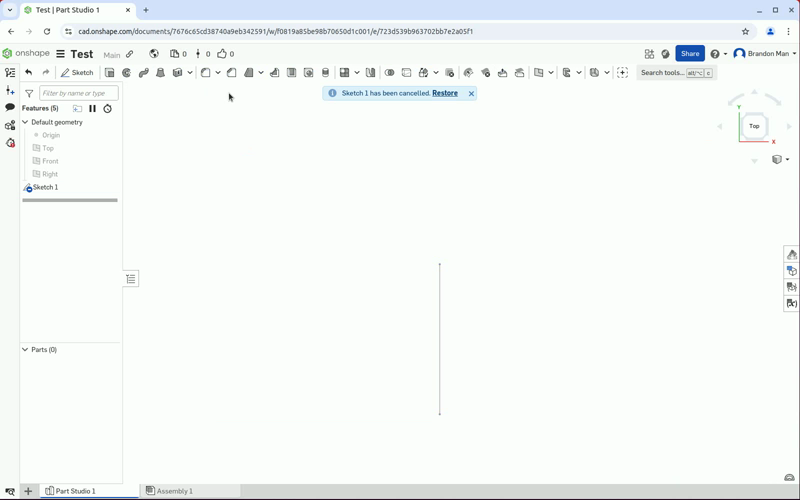
key(shift+h)
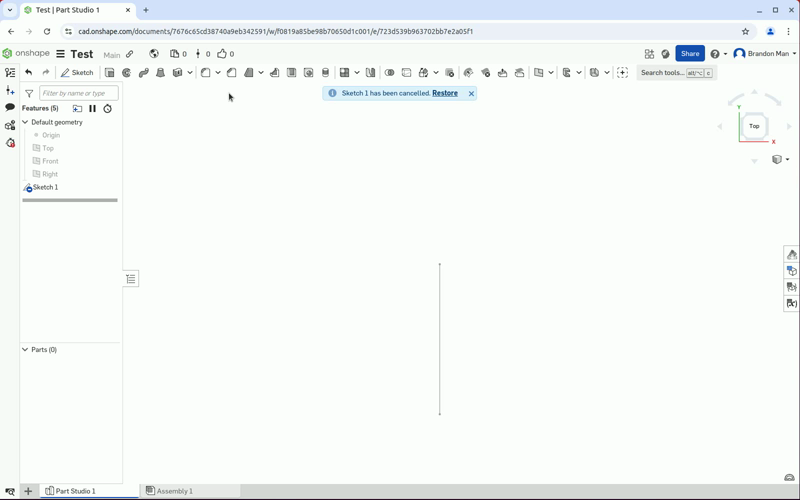
key(shift+s)
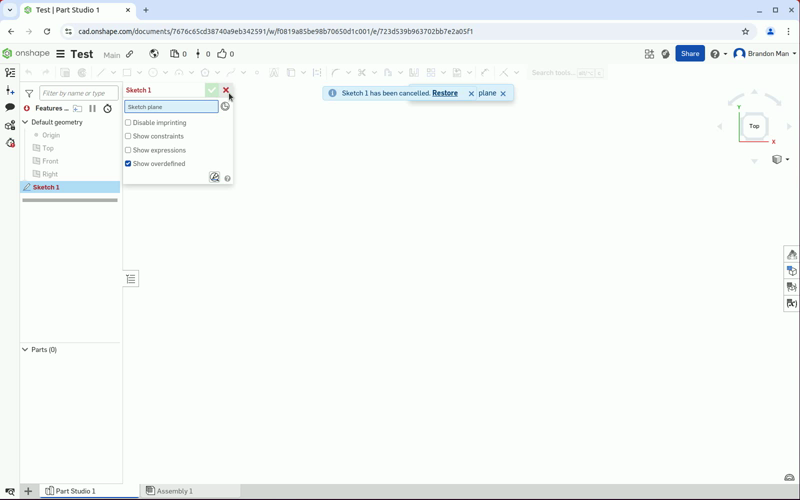
mouse_move(73, 150)
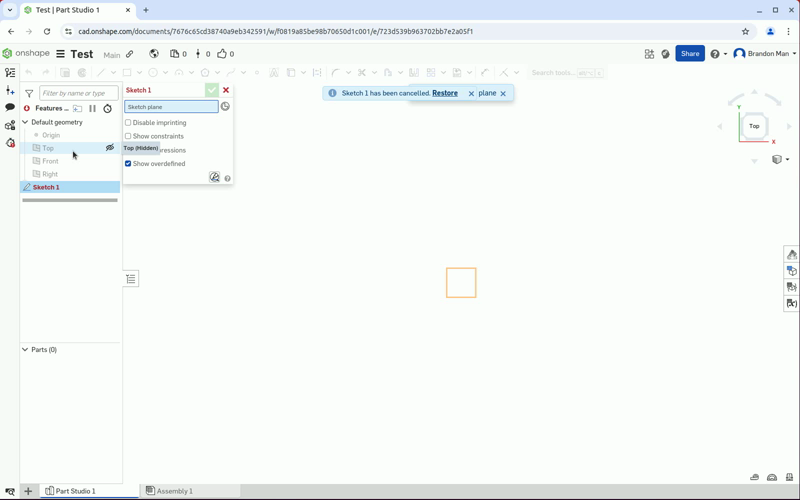
click(73, 150)
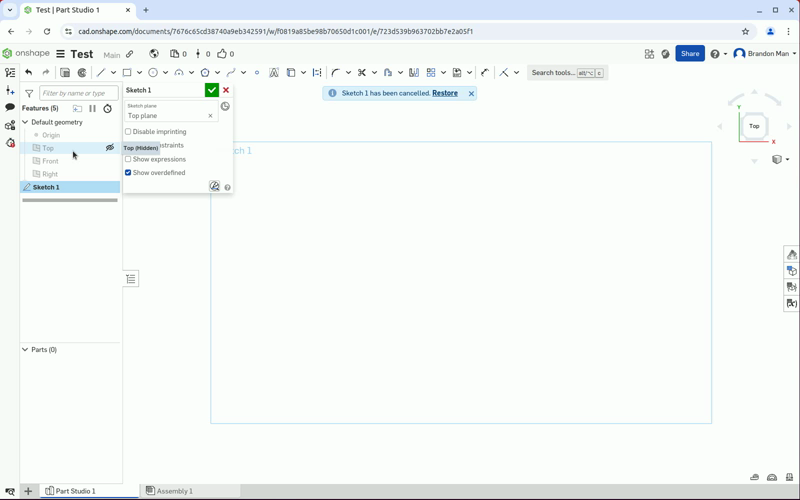
mouse_move(73, 352)
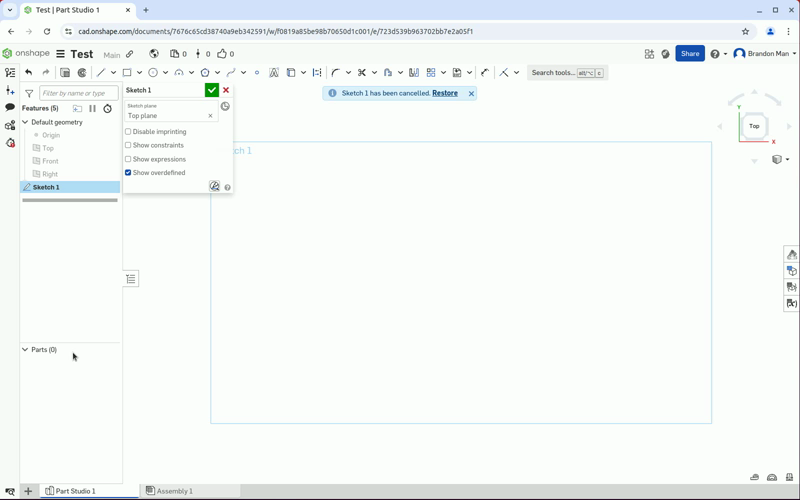
key(y)
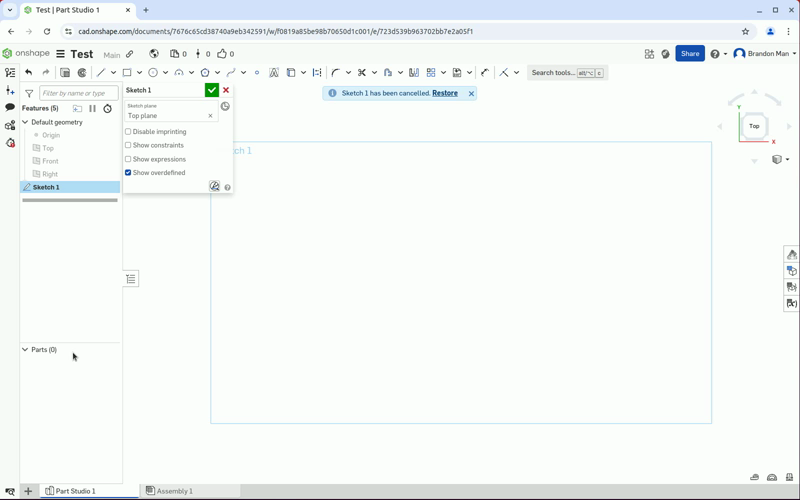
key(l)
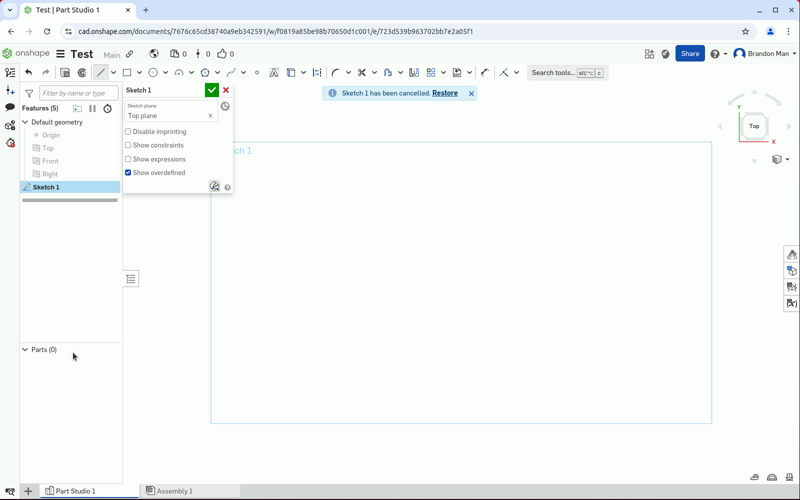
key_down(shift)
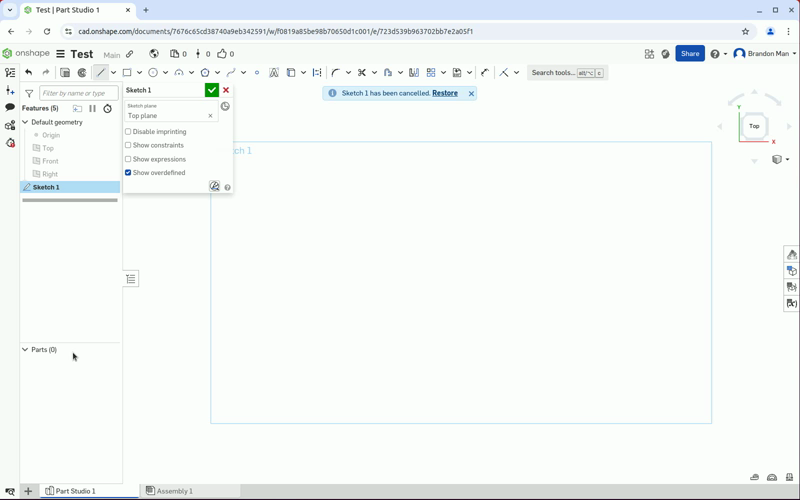
mouse_move(460, 305)
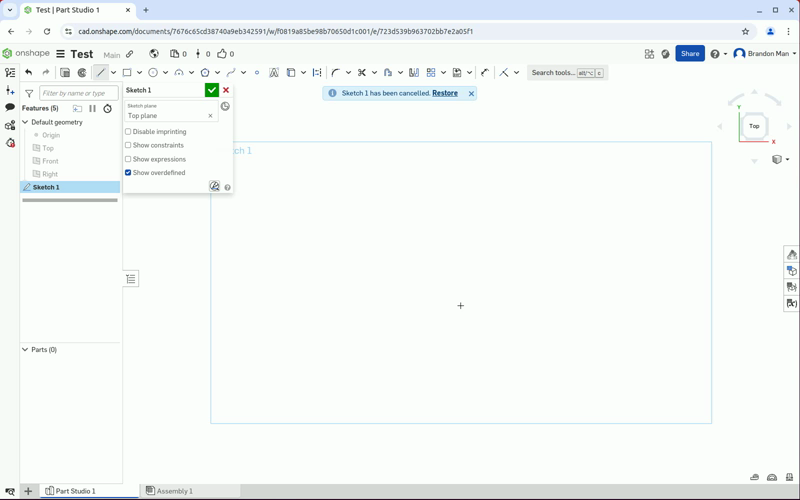
click(460, 305)
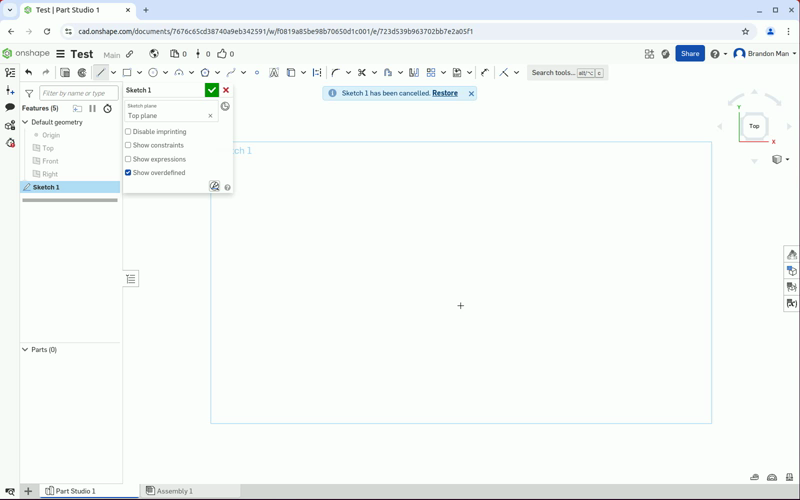
key_up(shift)
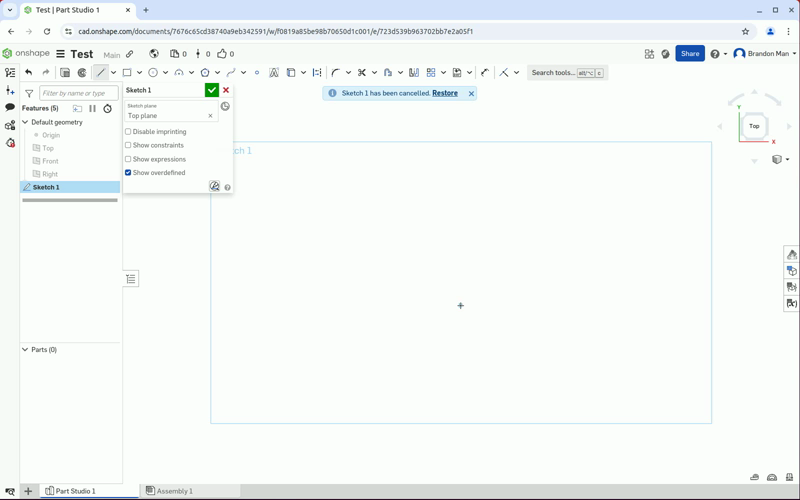
key_down(shift)
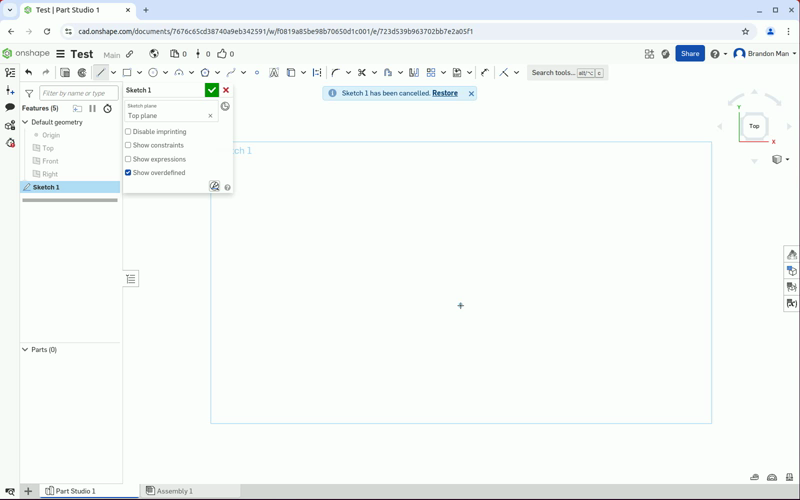
mouse_move(573, 305)
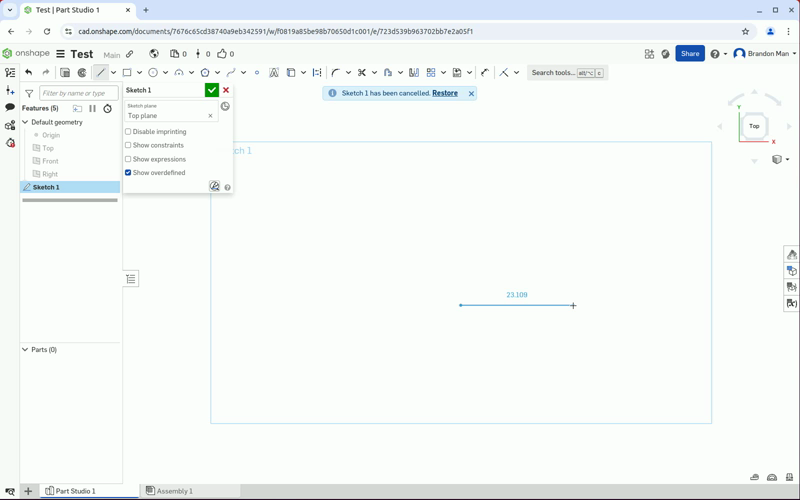
click(573, 305)
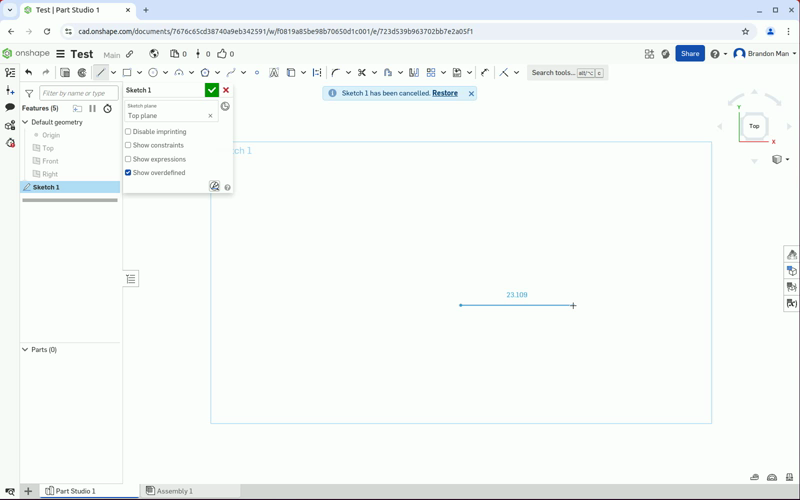
key_up(shift)
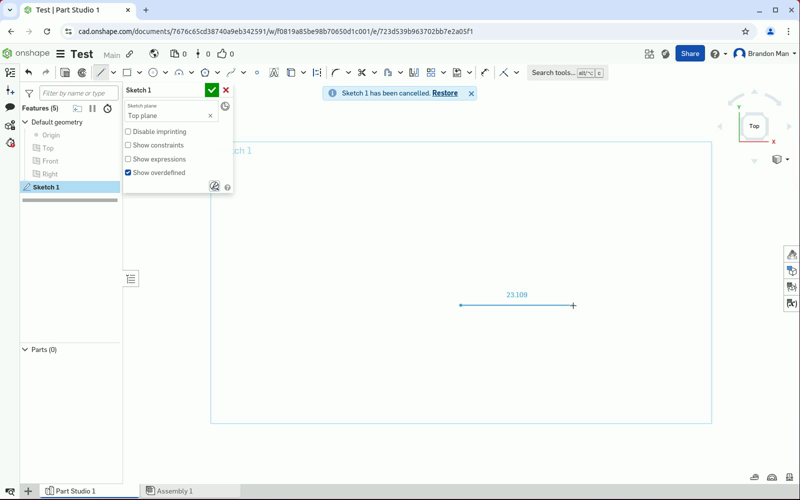
key_down(shift)
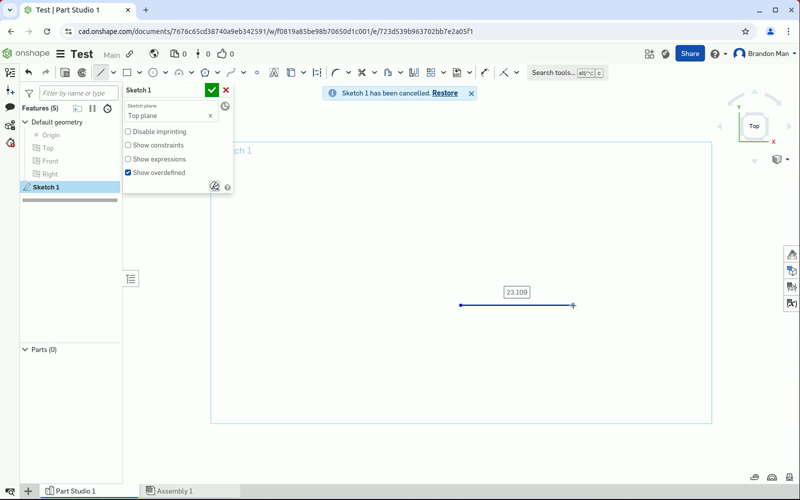
mouse_move(589, 305)
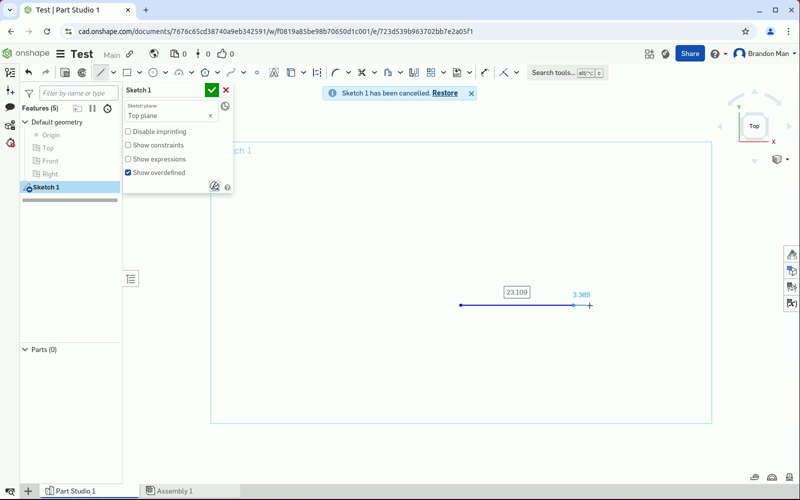
mouse_move(573, 260)
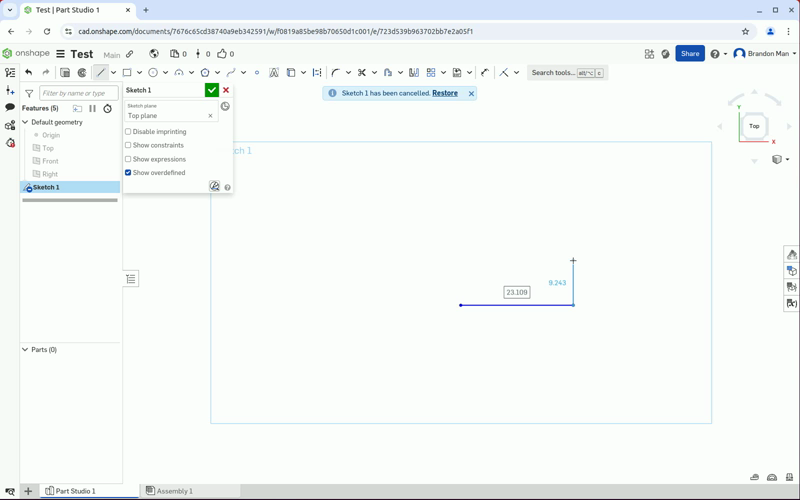
click(573, 260)
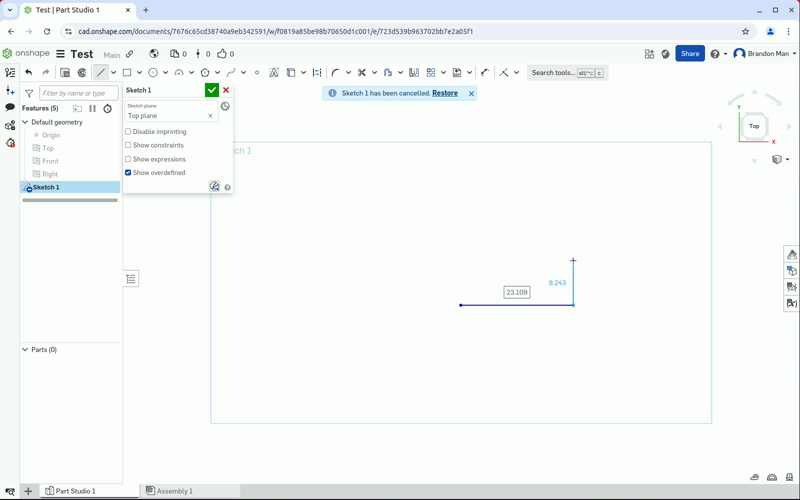
key_up(shift)
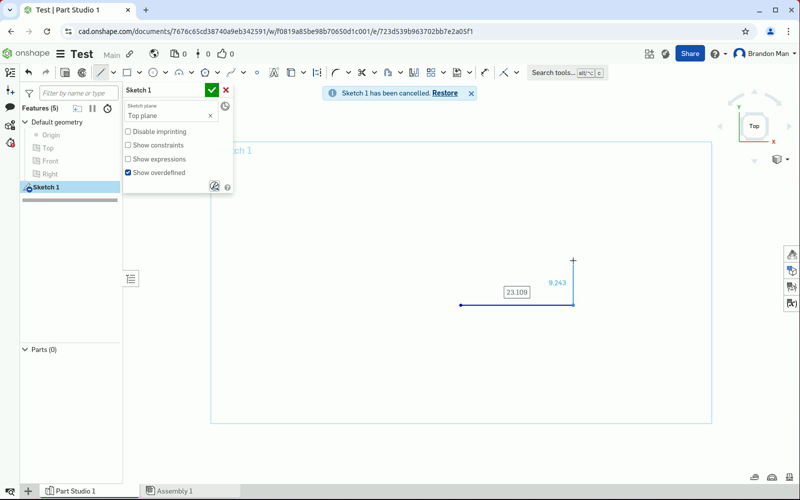
key_down(shift)
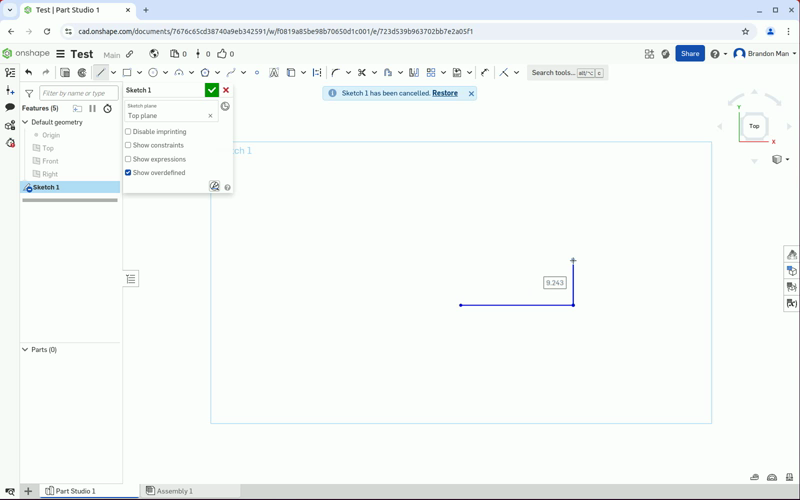
mouse_move(460, 260)
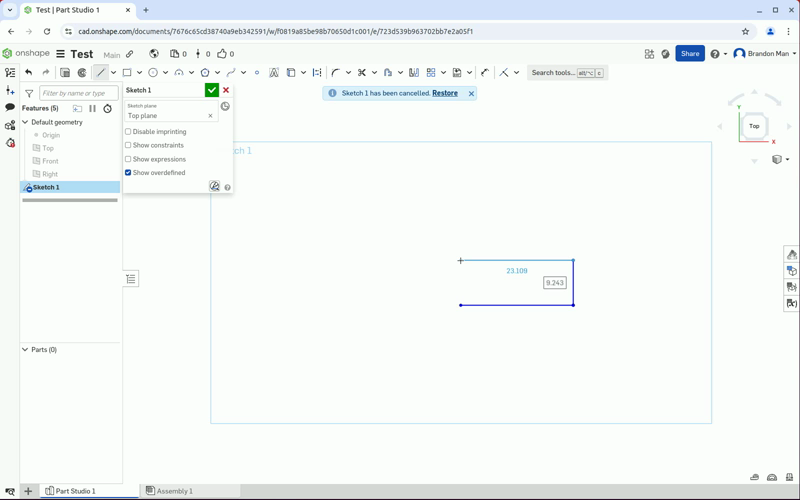
click(460, 260)
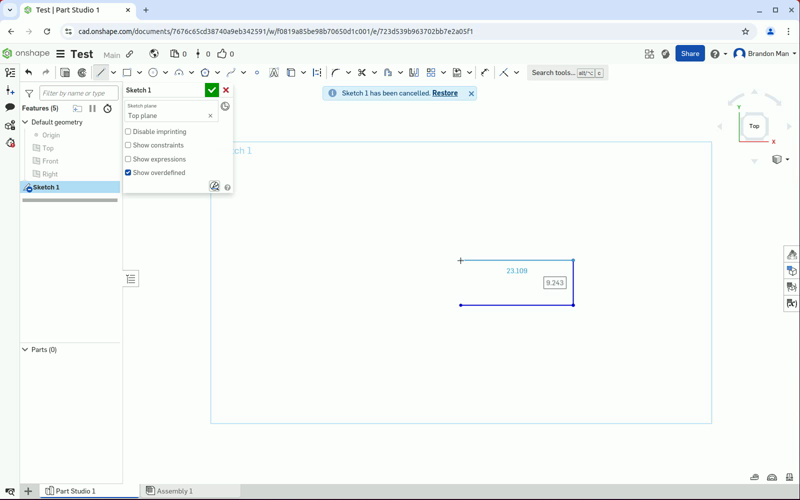
key_up(shift)
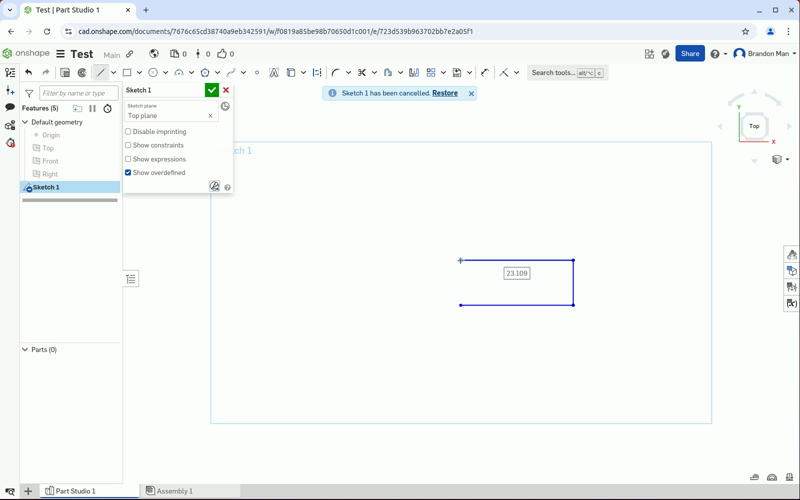
mouse_move(490, 260)
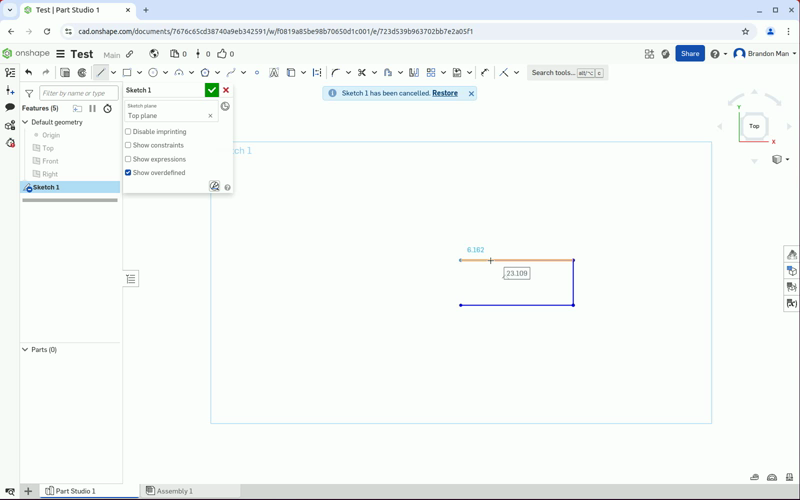
key_down(shift)
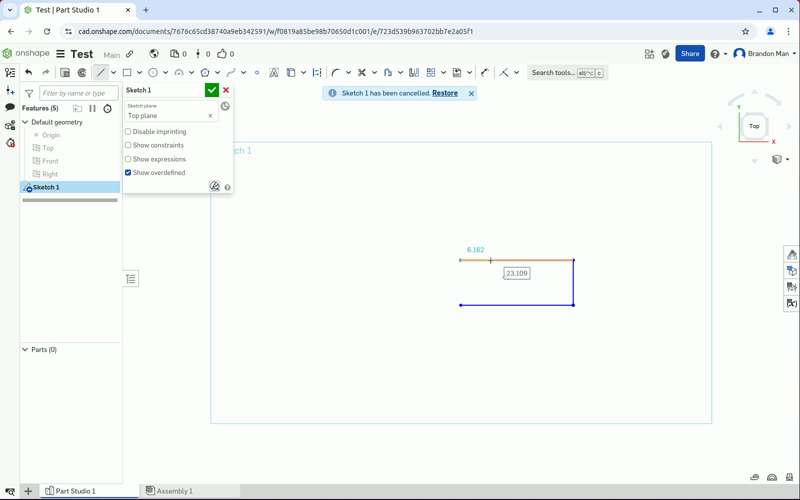
mouse_move(460, 305)
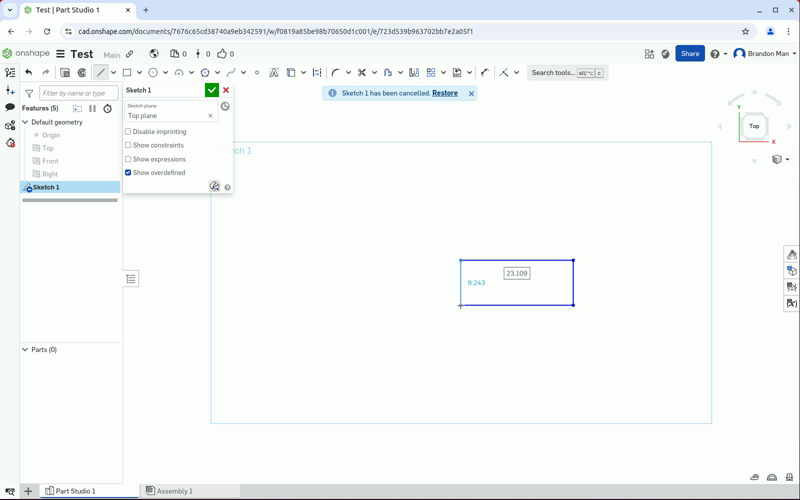
key_up(shift)
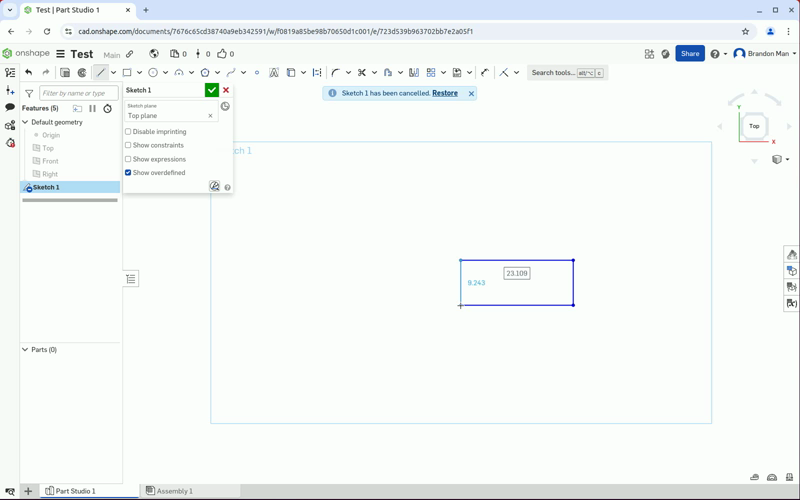
click(460, 305)
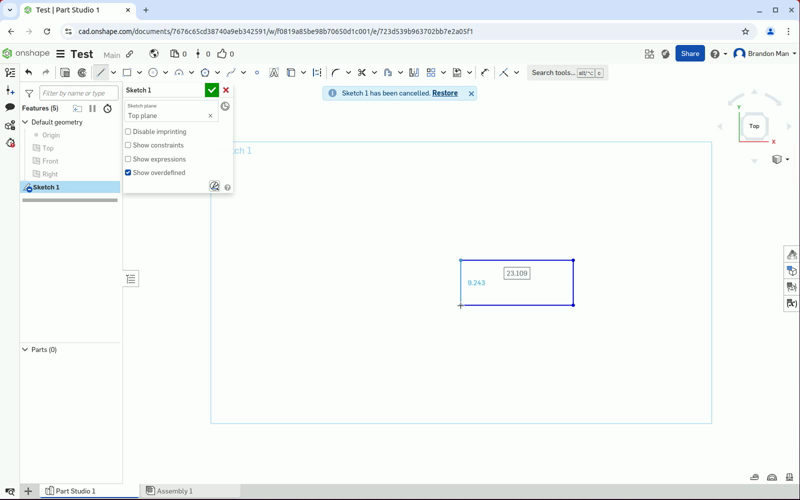
key(esc)
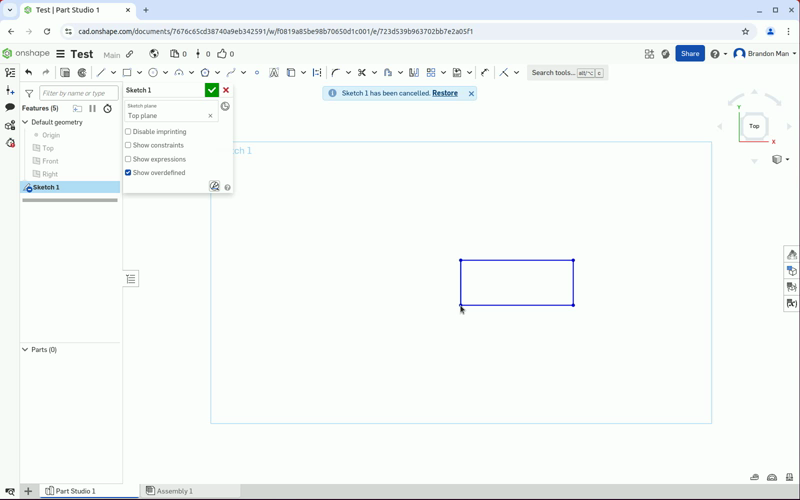
mouse_move(546, 276)
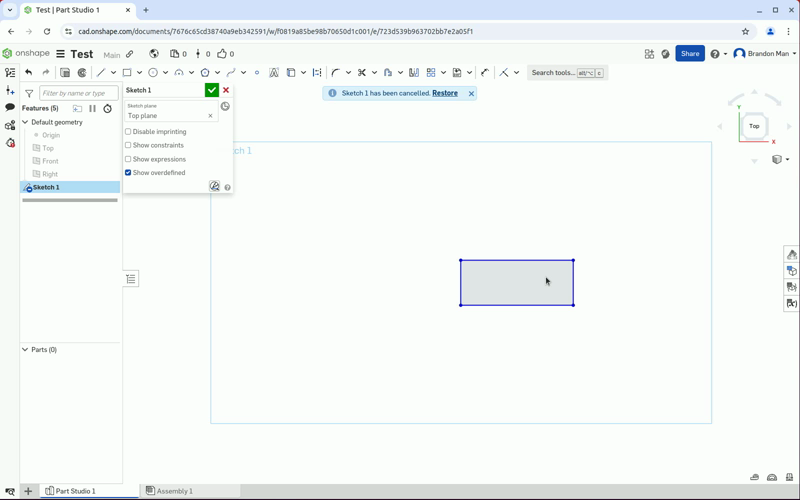
click(546, 276)
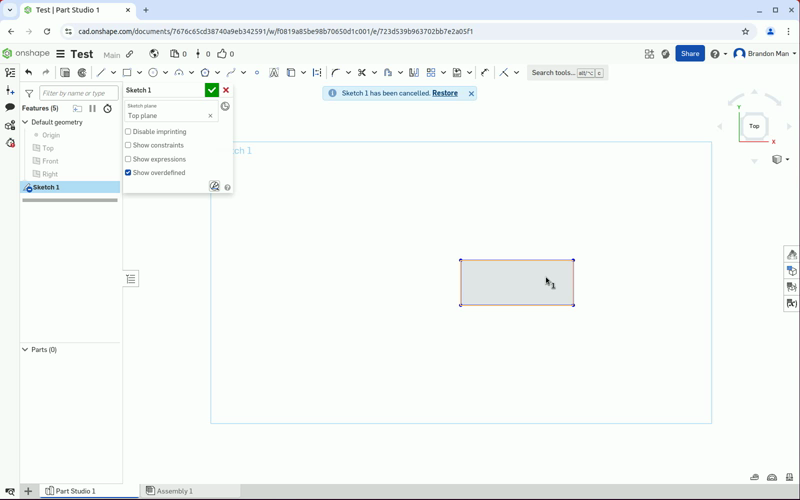
mouse_move(73, 352)
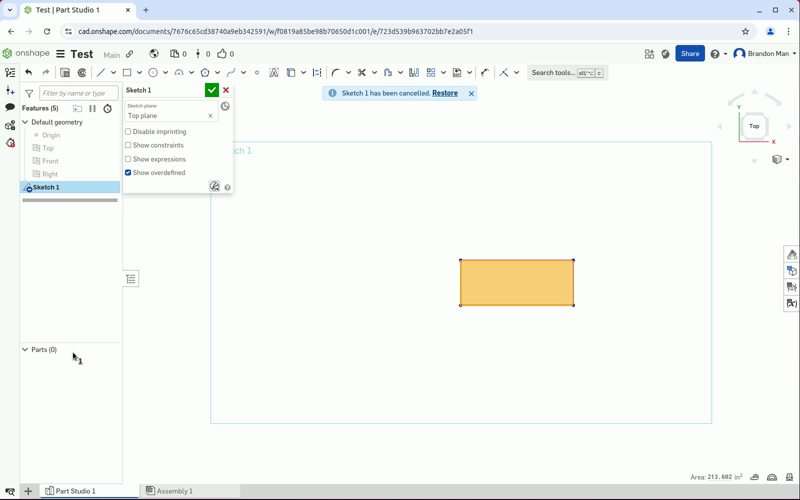
key(shift+y)
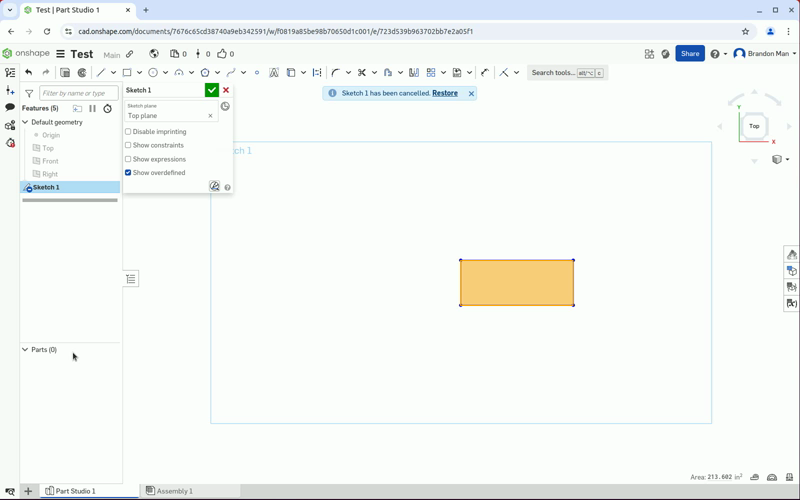
key(shift+e)
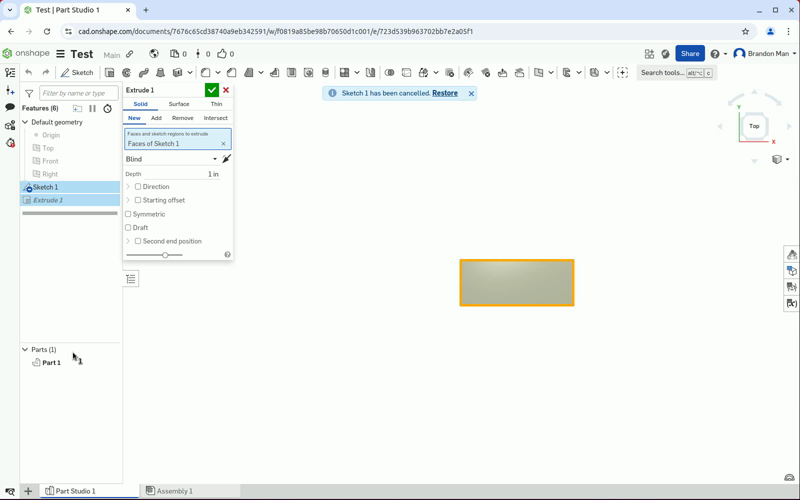
mouse_move(143, 106)
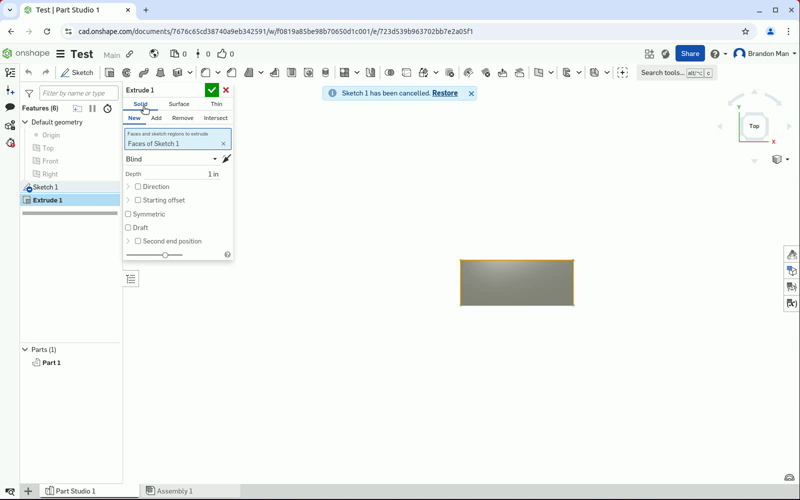
click(143, 106)
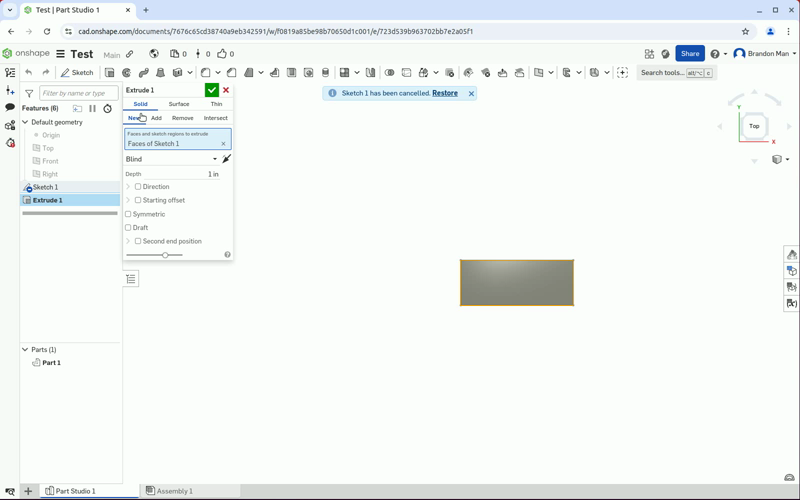
mouse_move(137, 120)
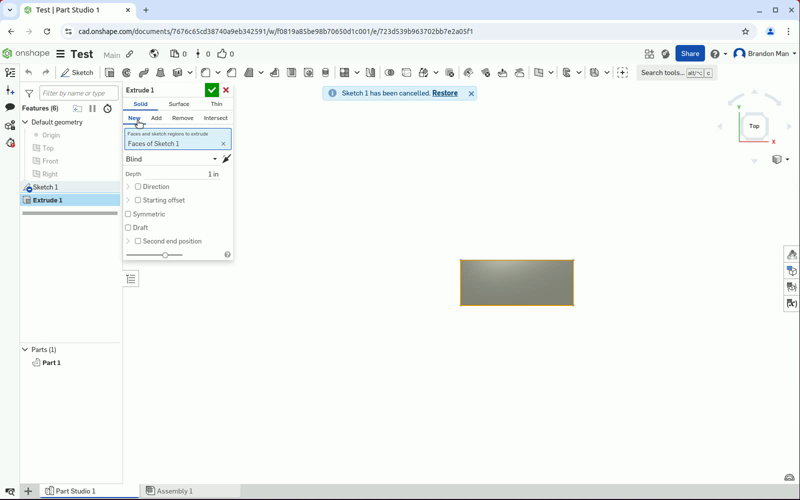
click(137, 120)
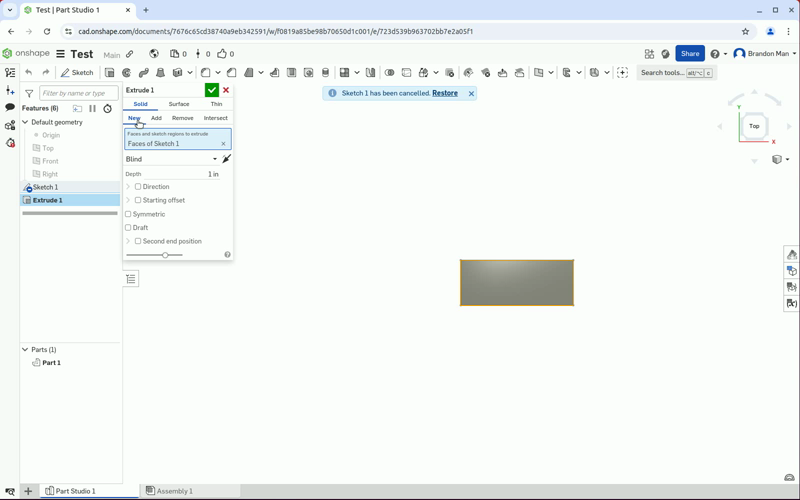
key(tab, 4)
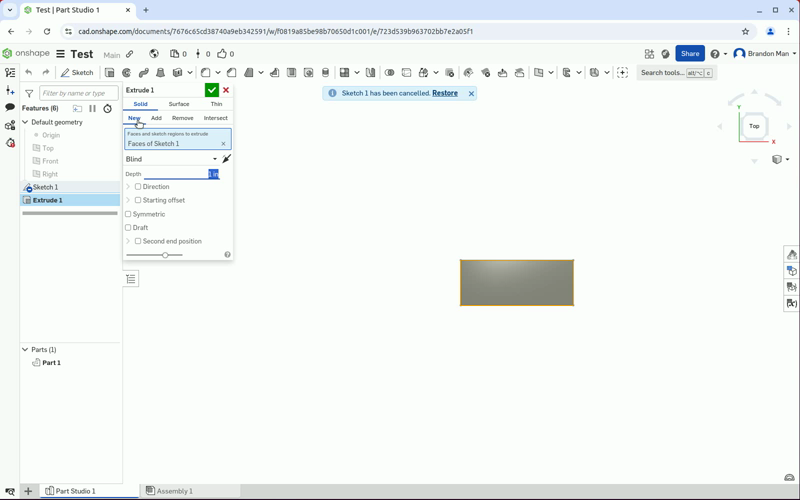
text(5.778)
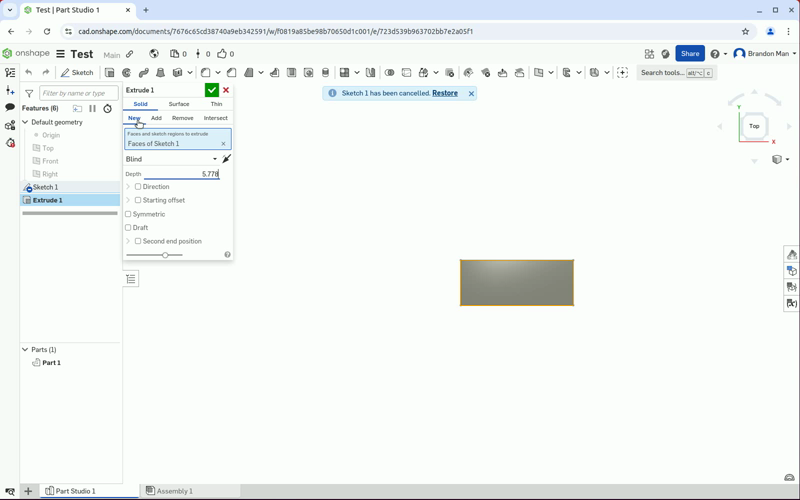
key(tab, 3)
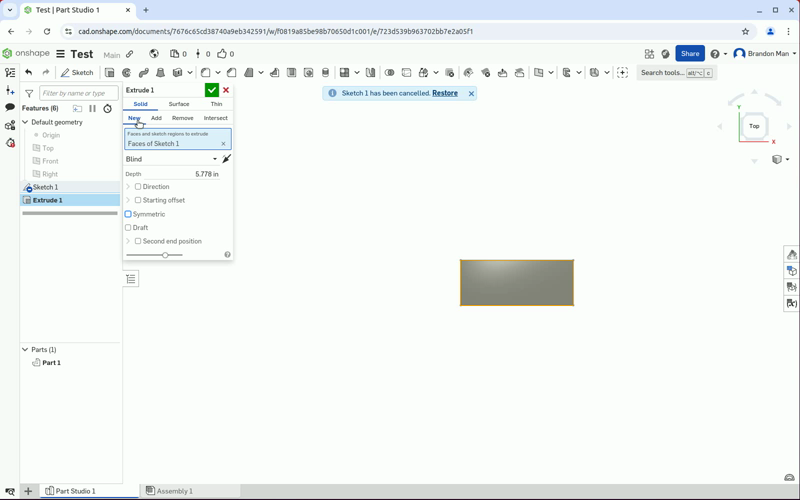
key(space)
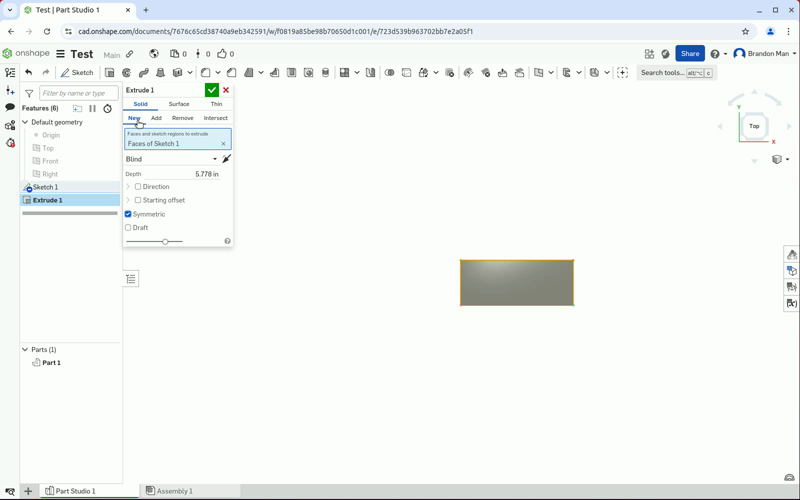
key(enter)
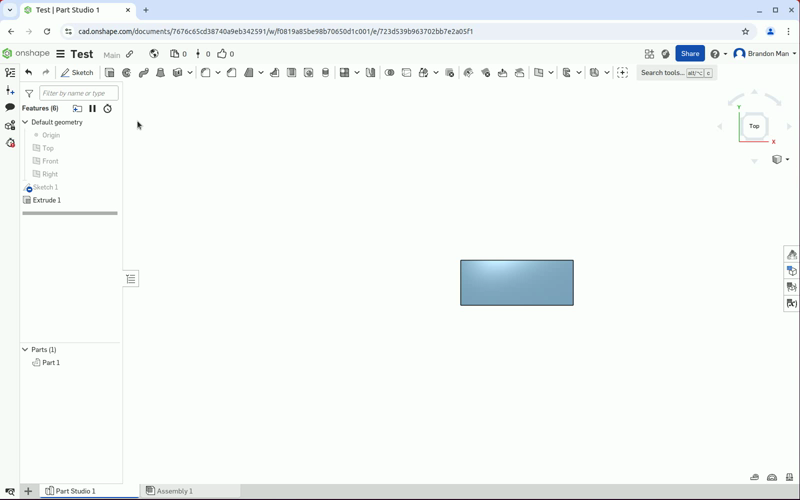
key(shift+h)
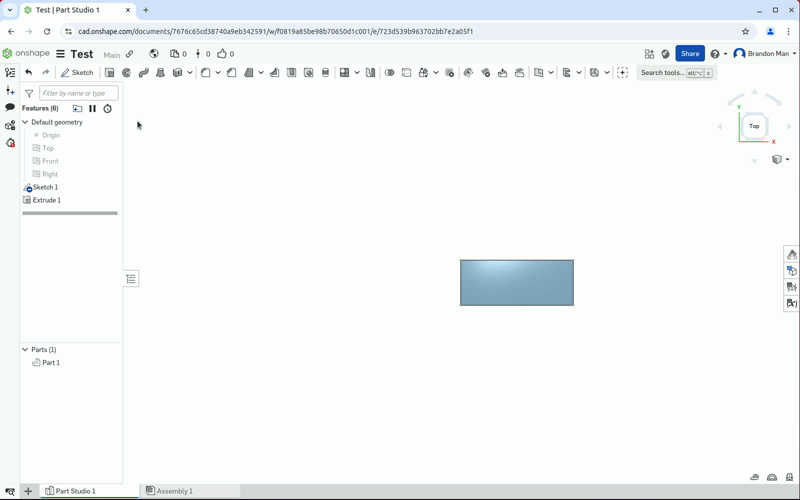
key(shift+h)
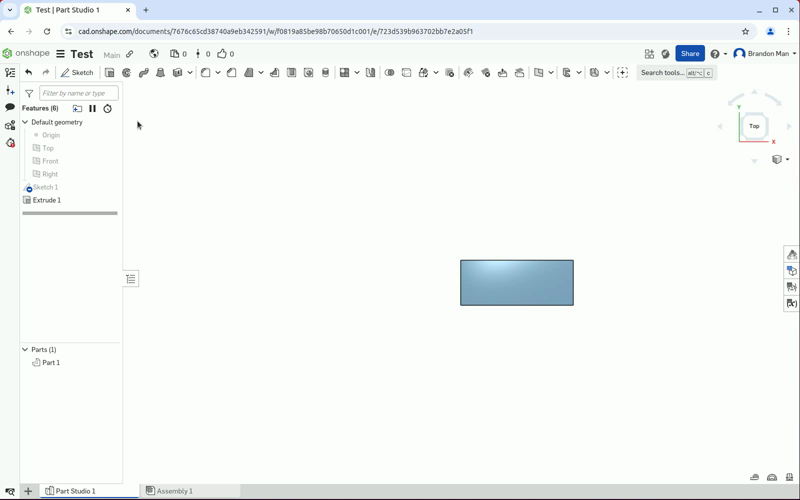
mouse_move(73, 189)
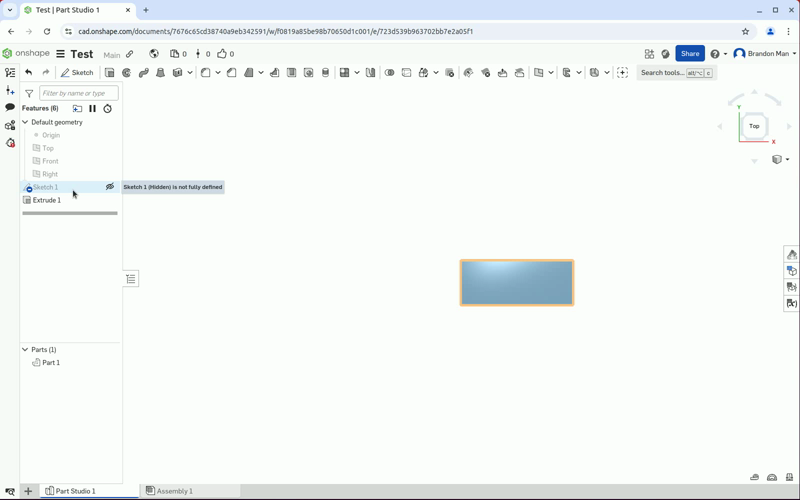
click(73, 189)
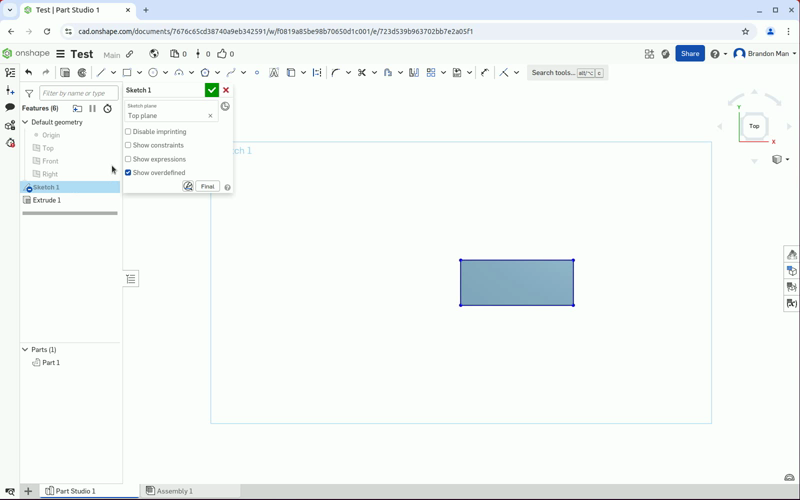
mouse_move(229, 92)
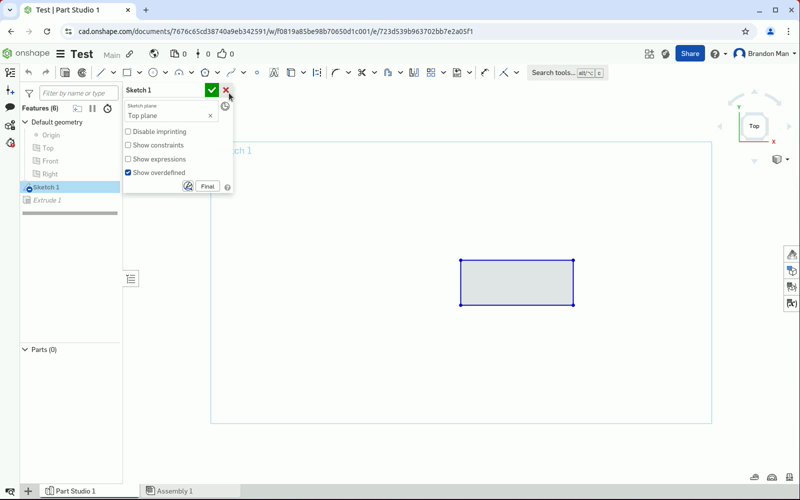
click(229, 92)
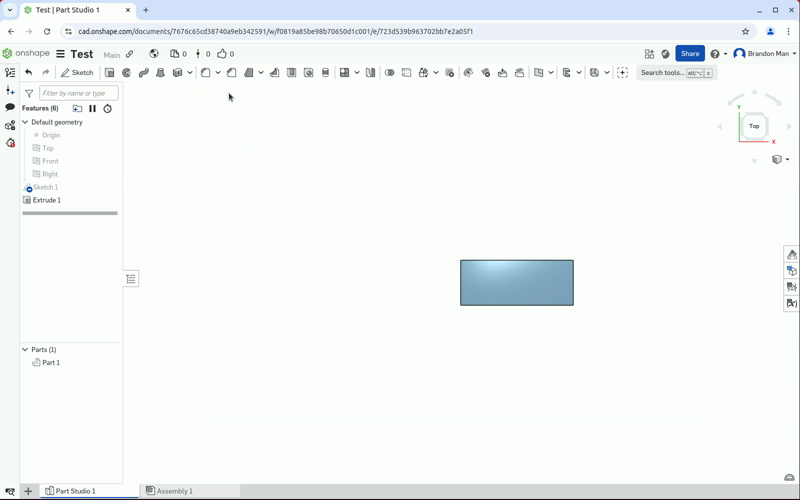
mouse_move(73, 352)
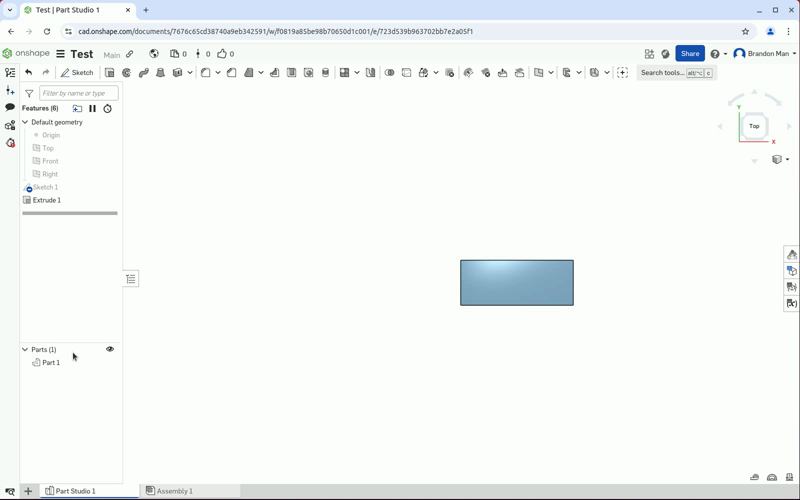
key(y)
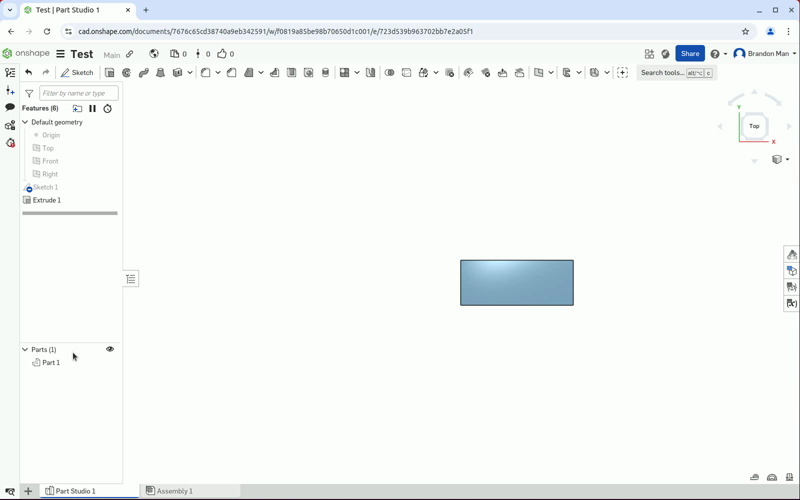
key(shift+p)
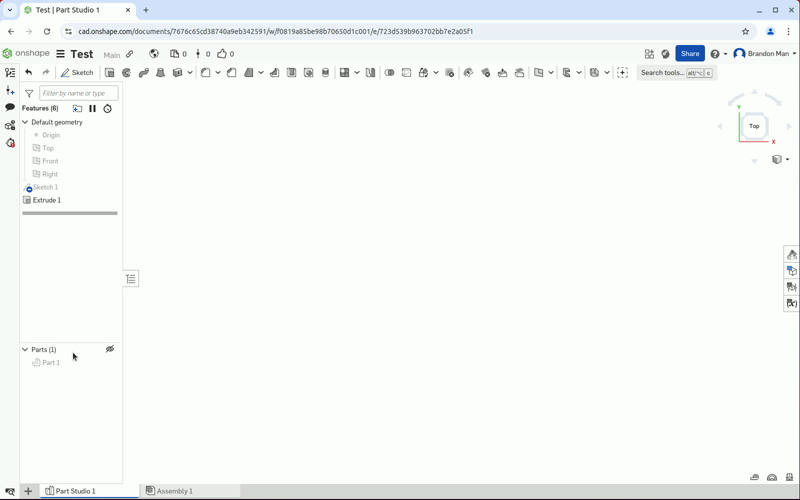
key(space)
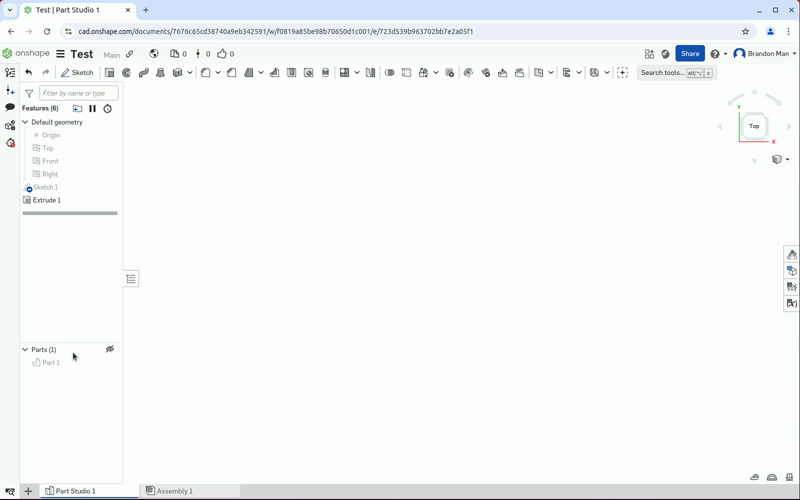
key_down(shift)
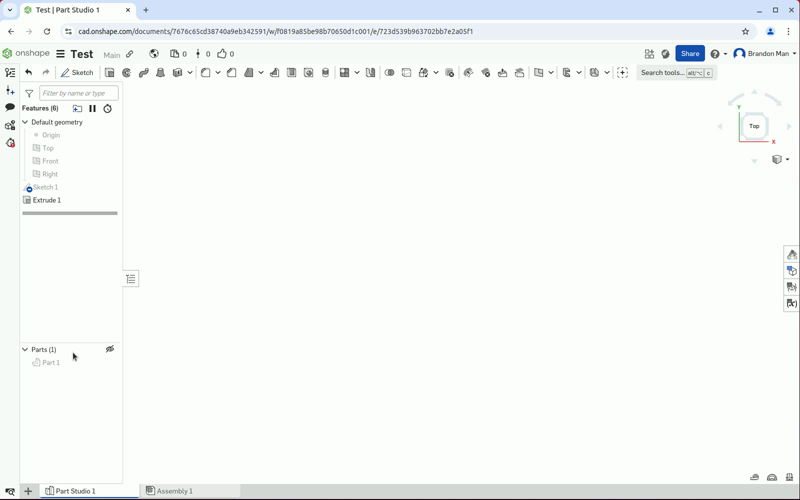
key(up)
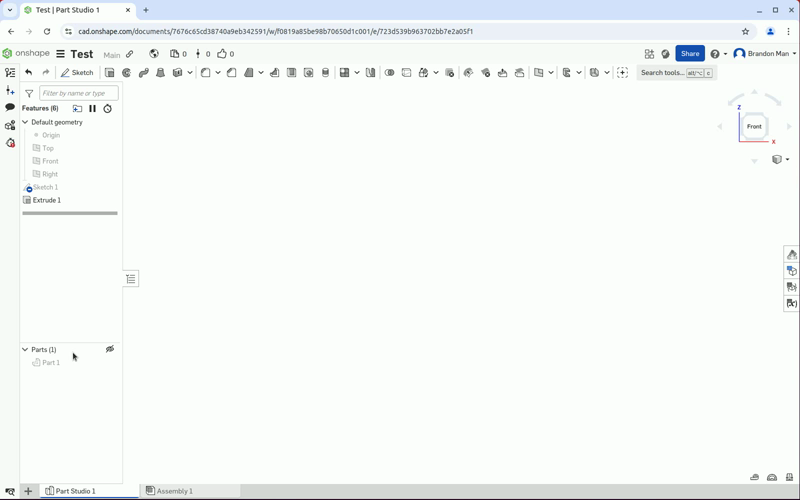
key_up(shift)
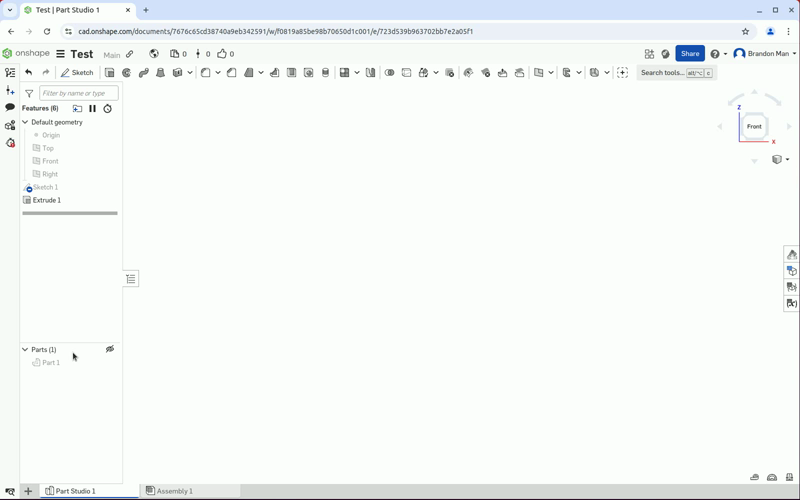
key(space)
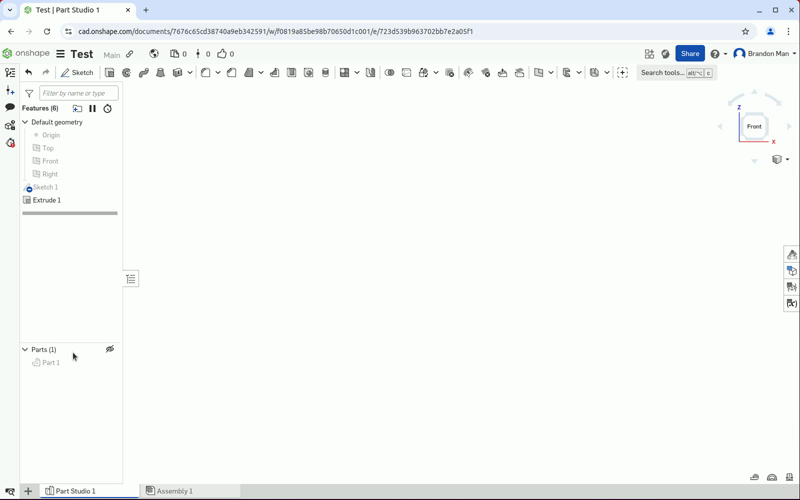
key_down(shift)
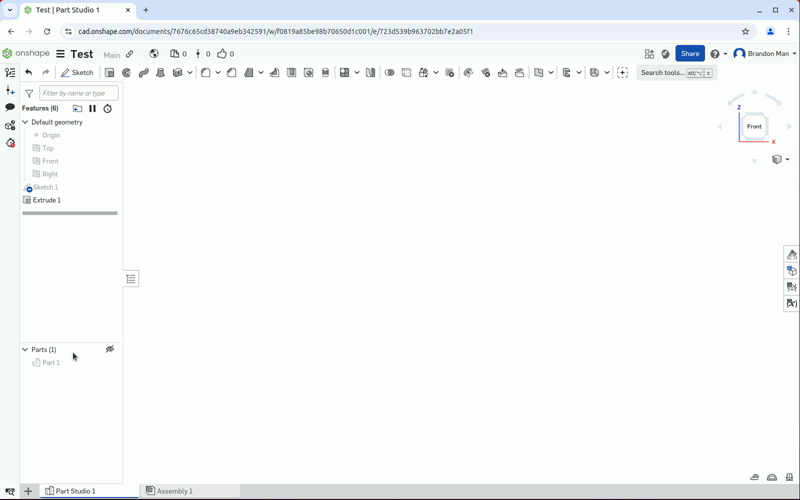
key(left)
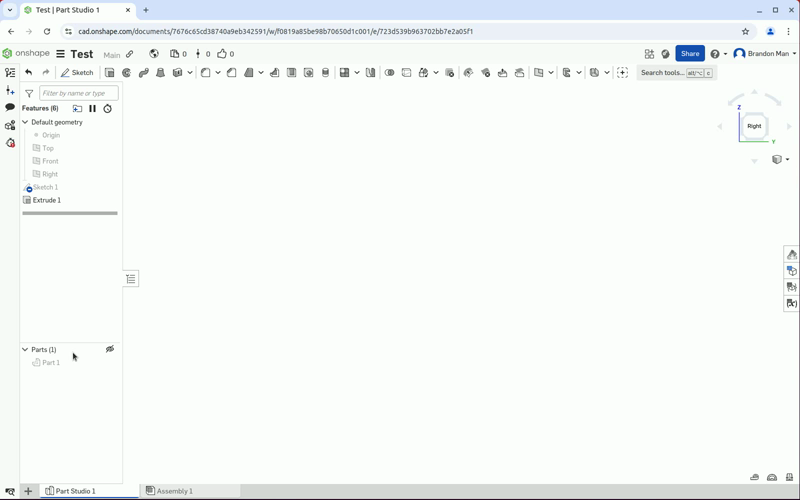
key_up(shift)
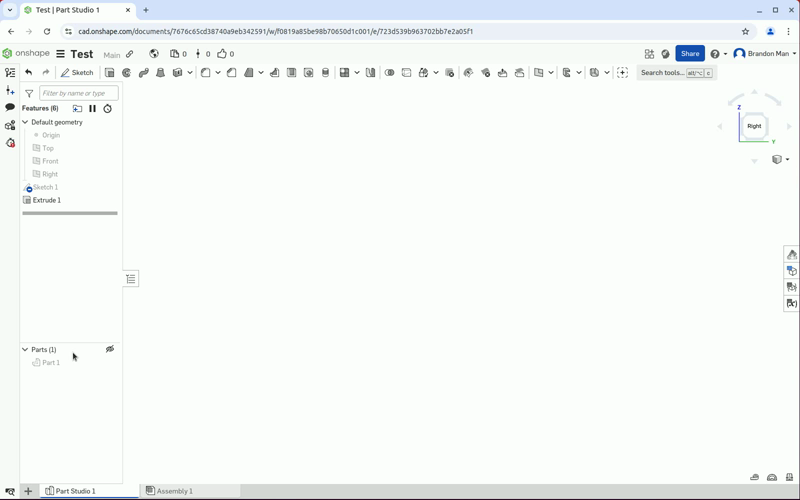
mouse_move(73, 352)
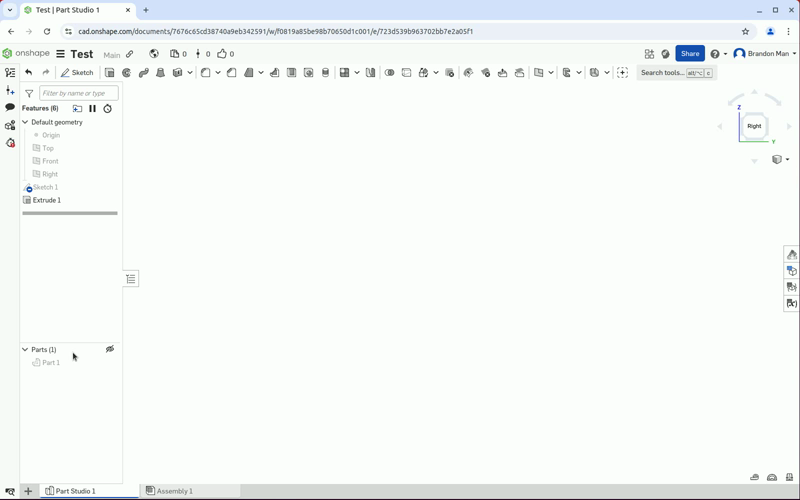
key(shift+y)
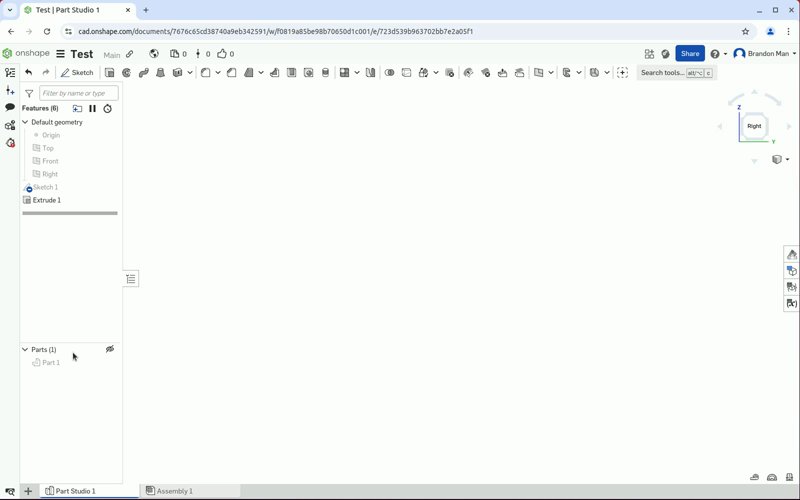
key(shift+s)
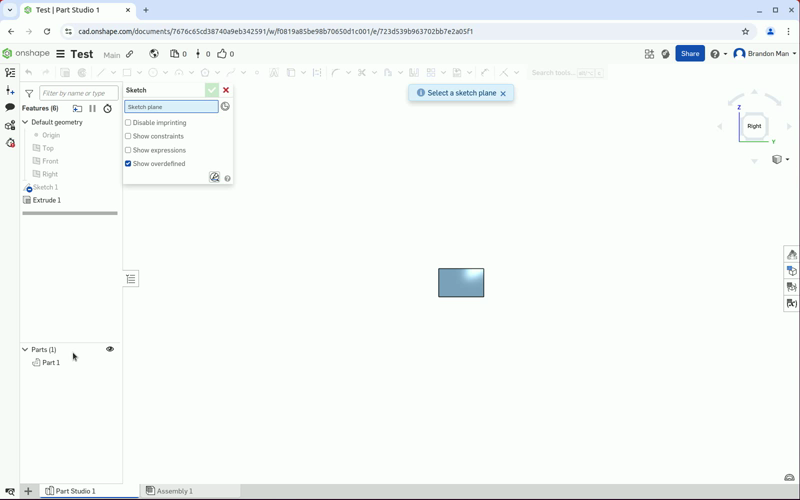
mouse_move(73, 176)
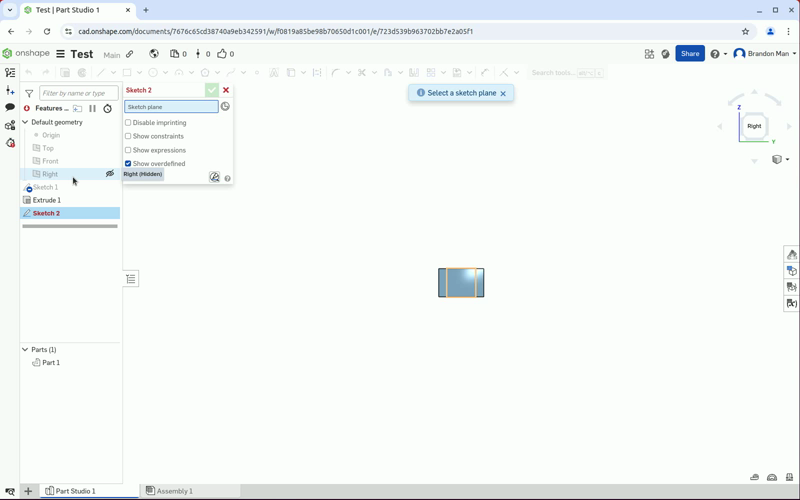
click(73, 176)
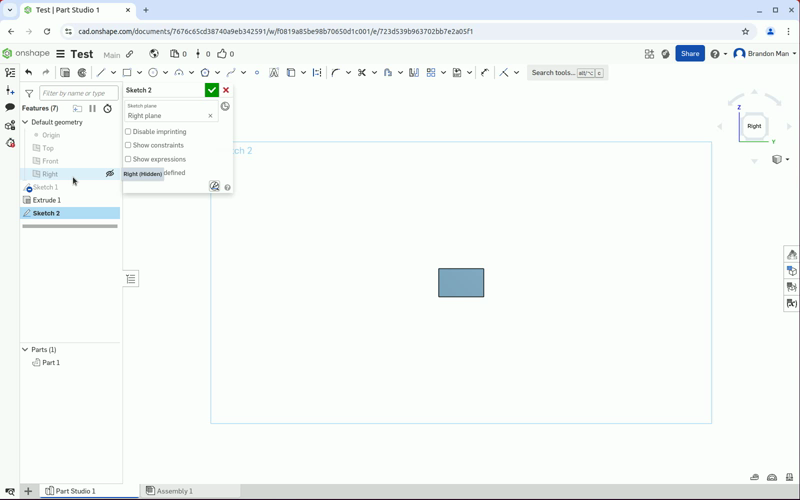
mouse_move(73, 352)
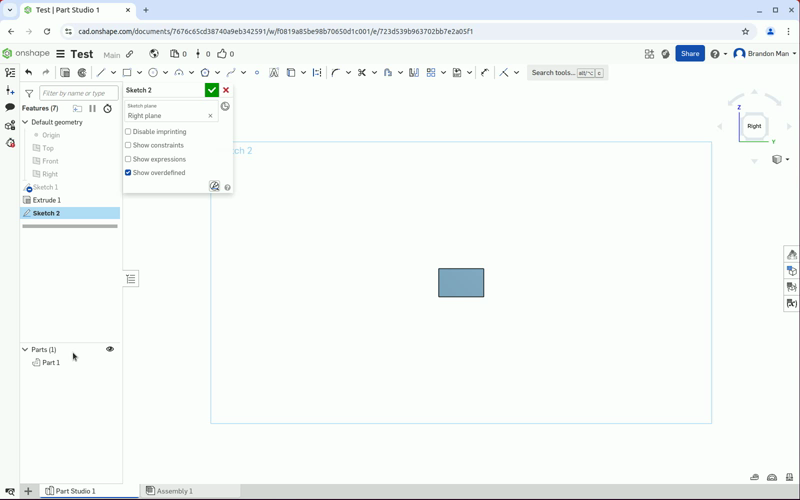
key(y)
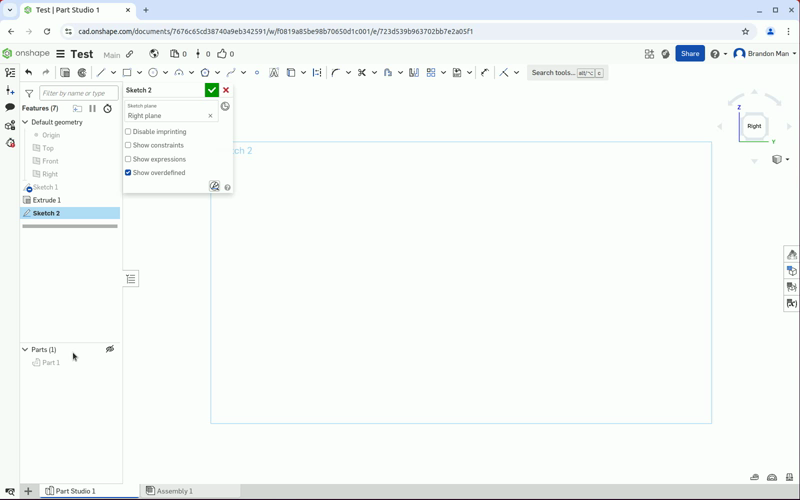
key(l)
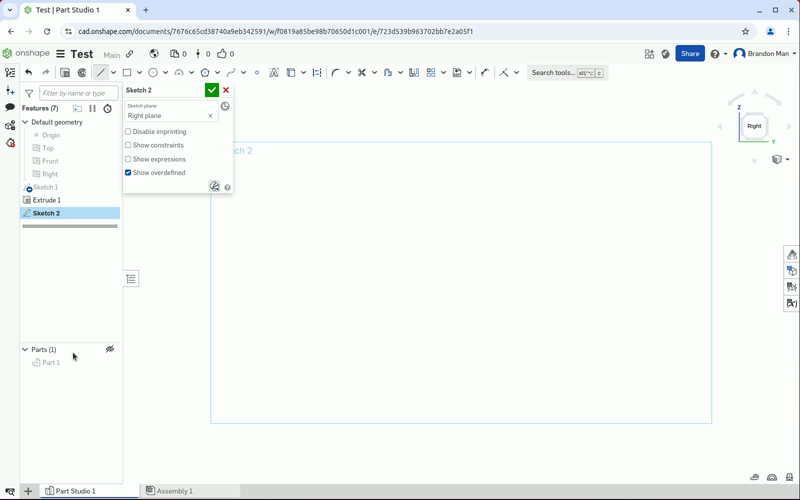
key_down(shift)
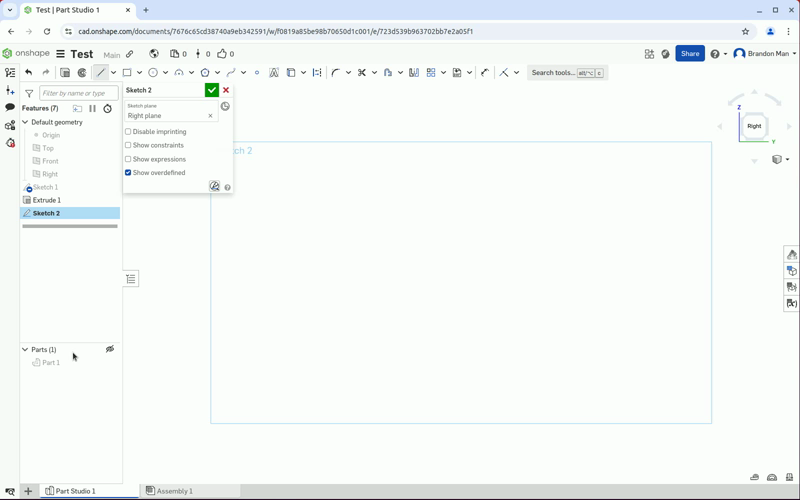
mouse_move(446, 288)
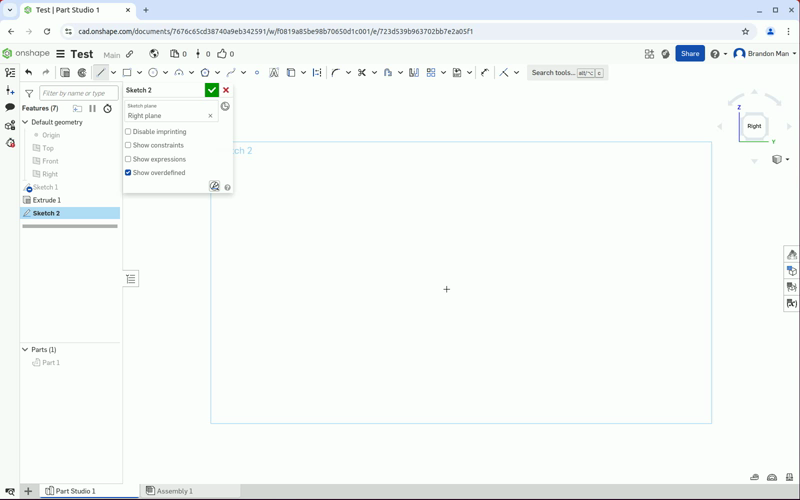
click(446, 288)
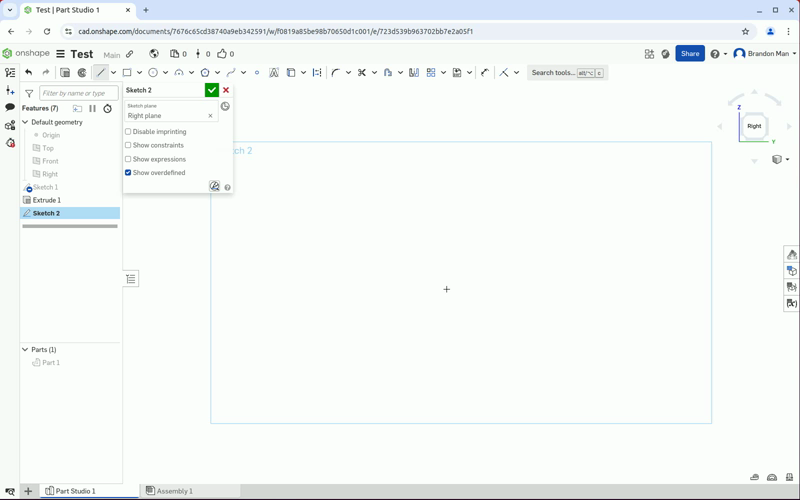
key_up(shift)
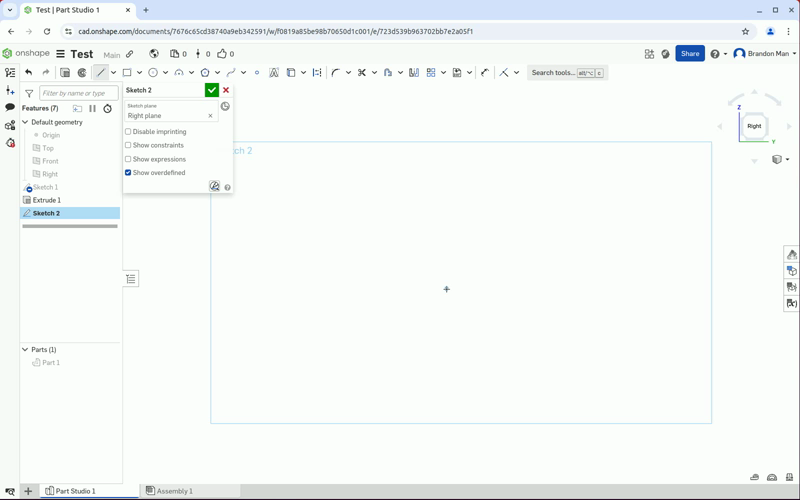
key_down(shift)
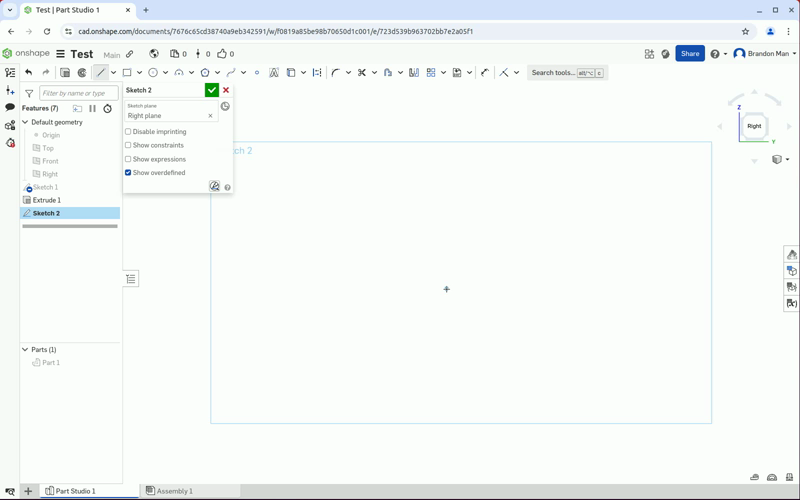
mouse_move(476, 288)
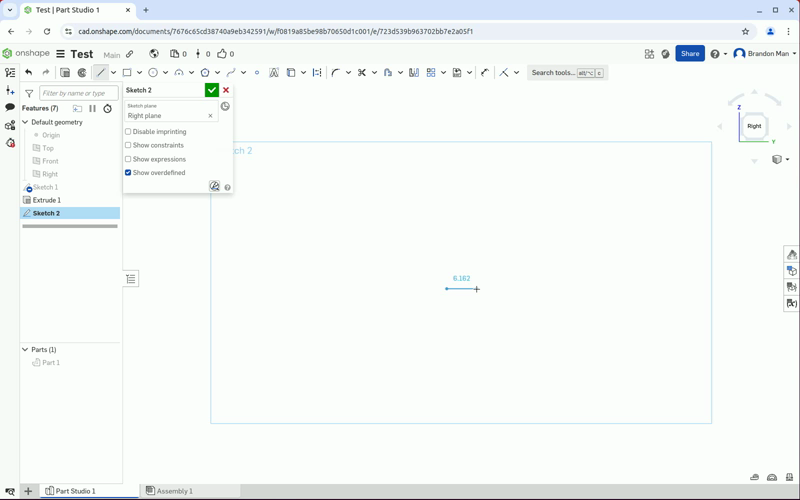
mouse_move(475, 288)
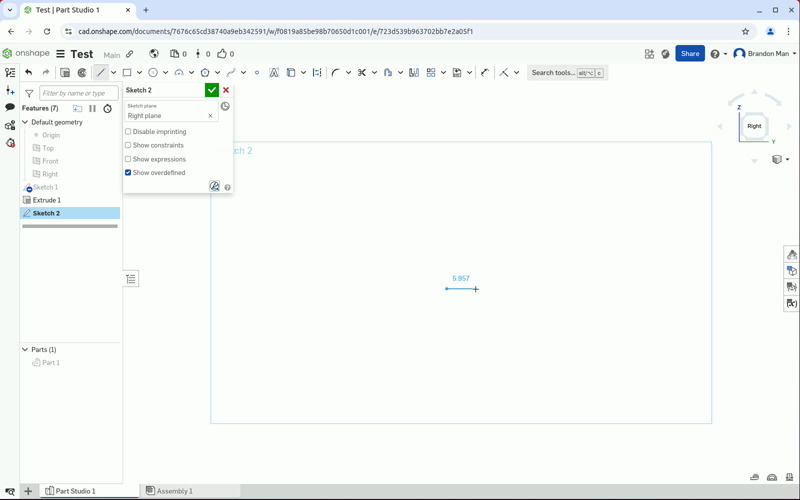
click(475, 288)
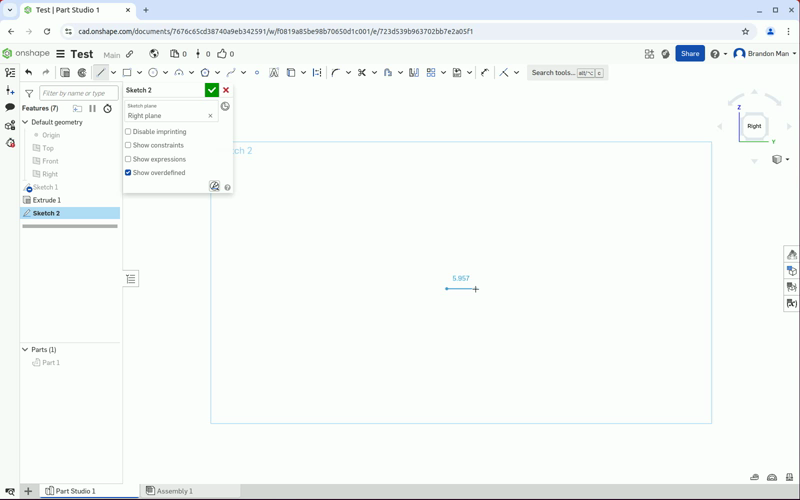
key_up(shift)
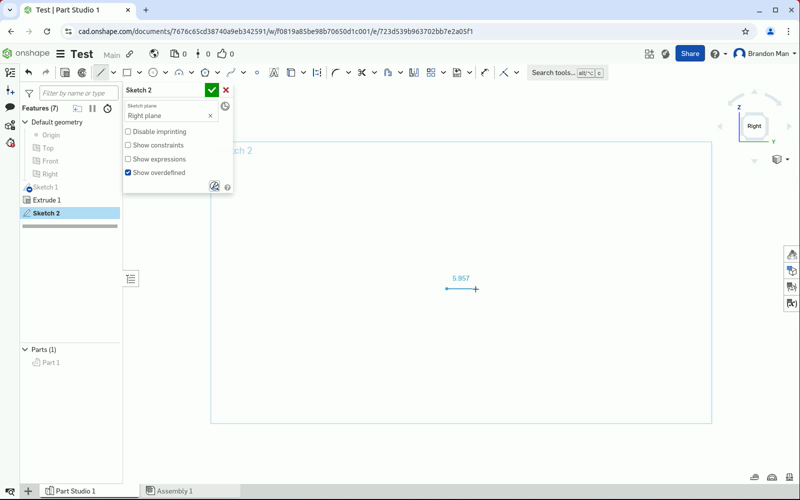
key_down(shift)
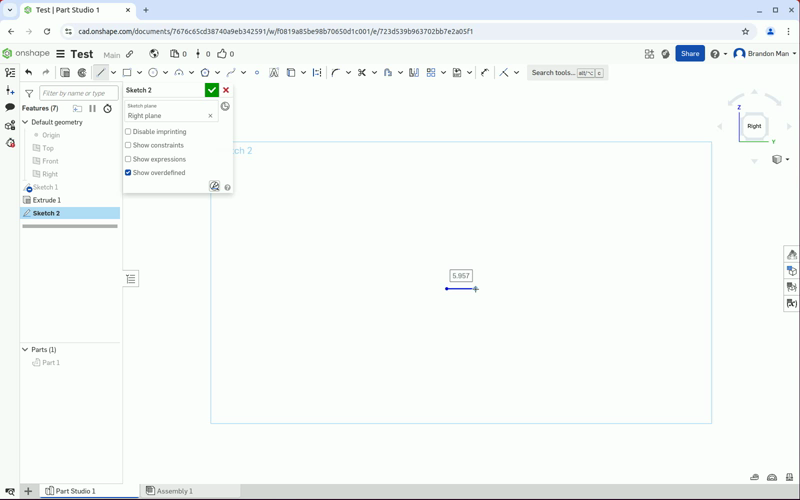
mouse_move(505, 288)
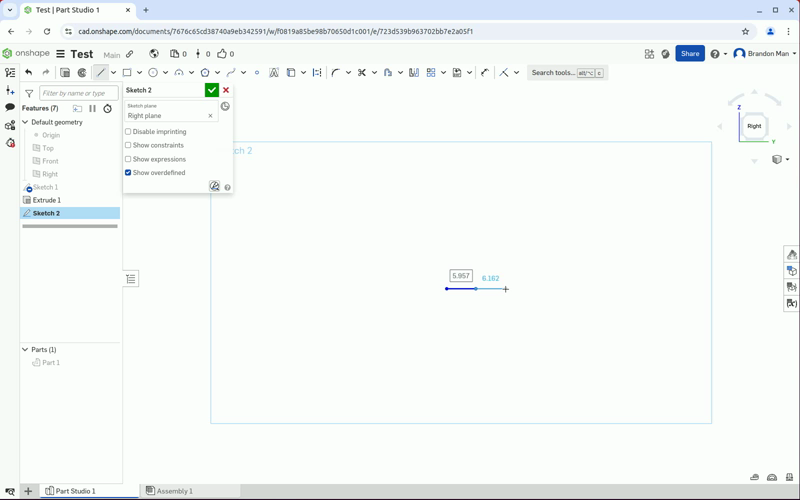
mouse_move(475, 277)
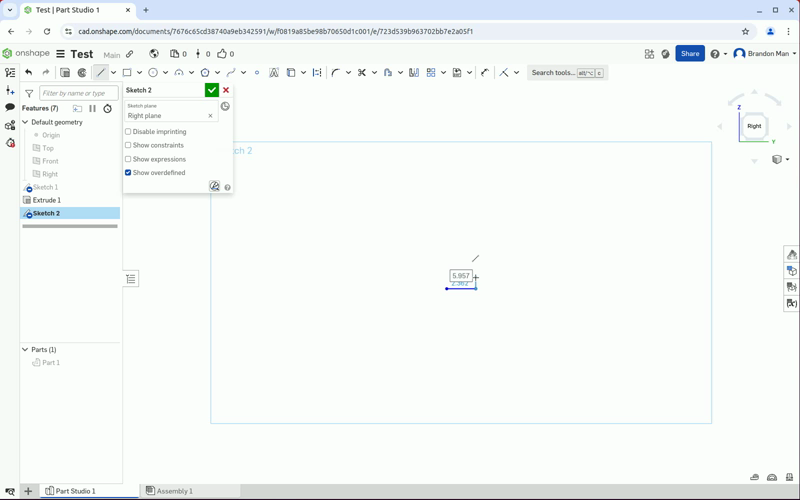
click(475, 277)
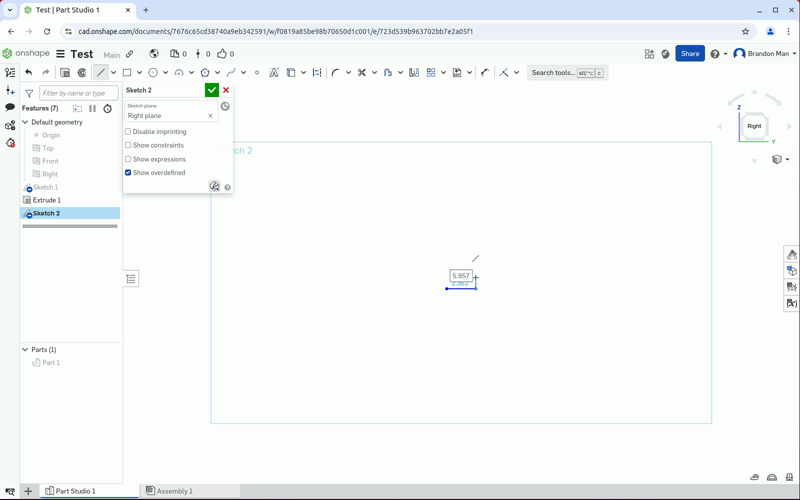
key_up(shift)
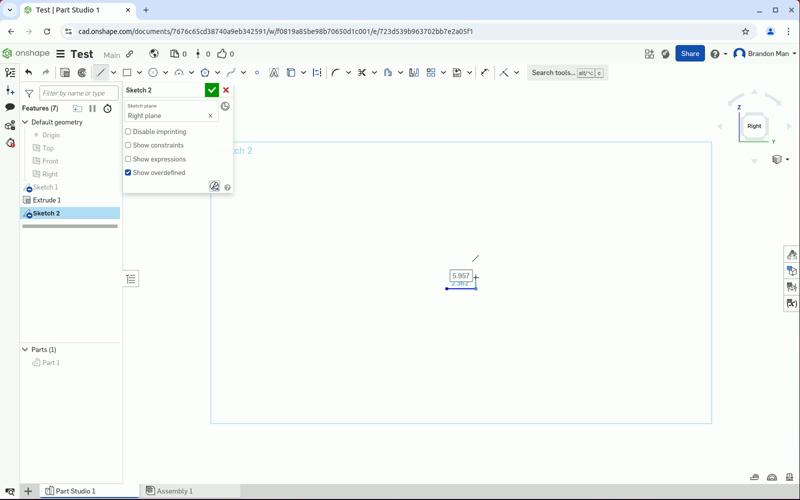
key_down(shift)
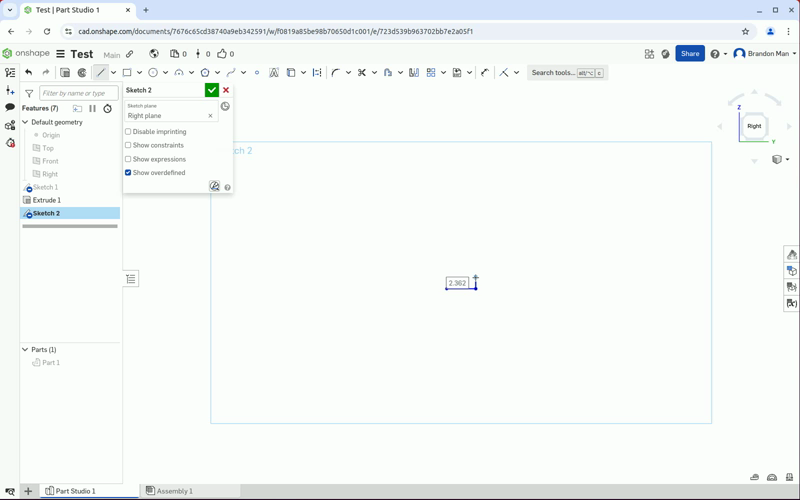
mouse_move(505, 277)
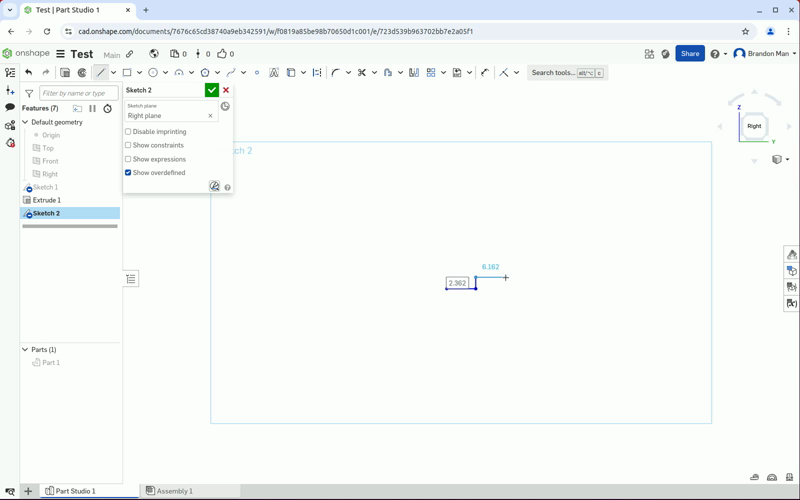
mouse_move(446, 277)
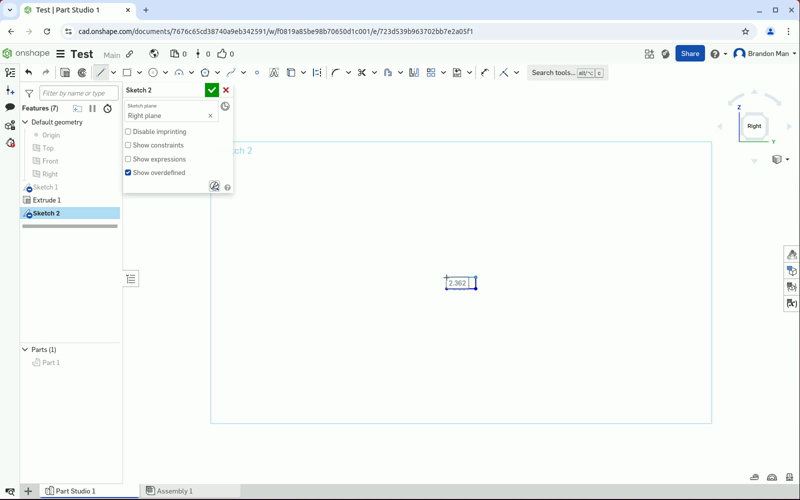
click(446, 277)
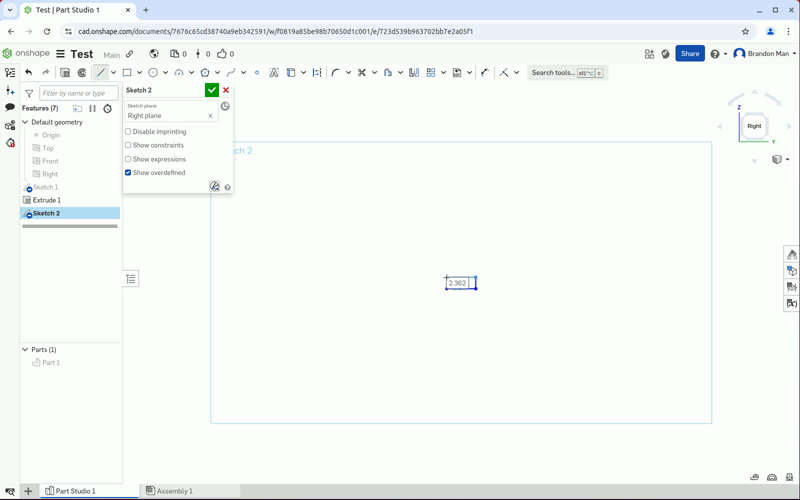
key_up(shift)
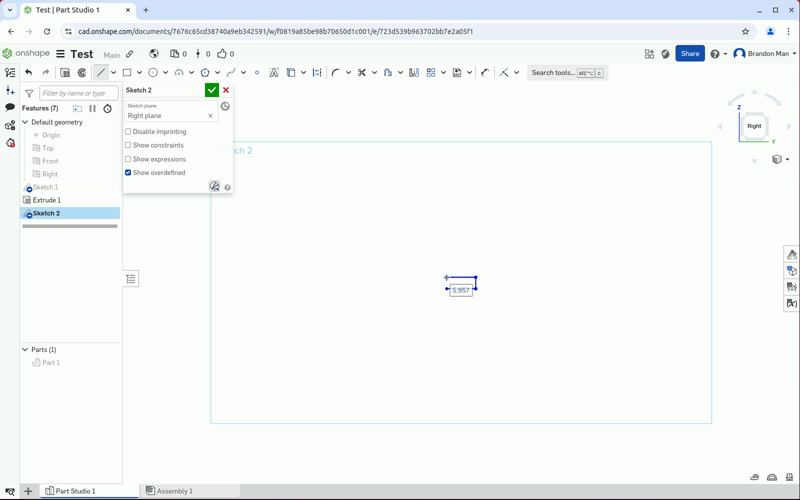
mouse_move(476, 277)
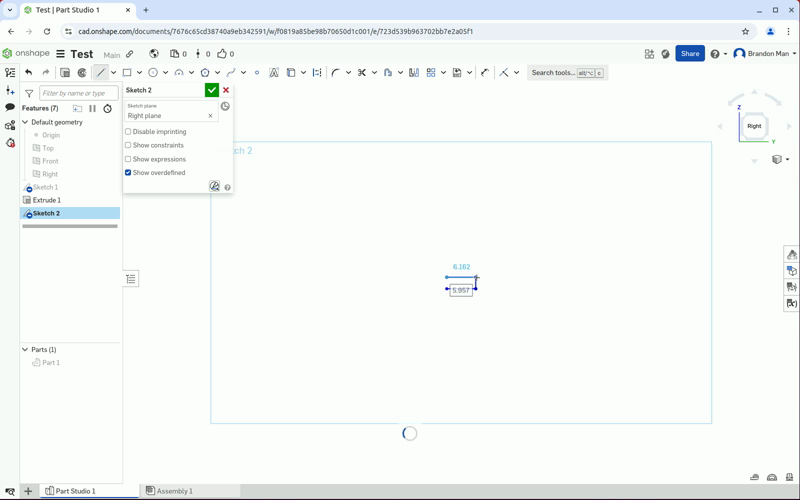
key_down(shift)
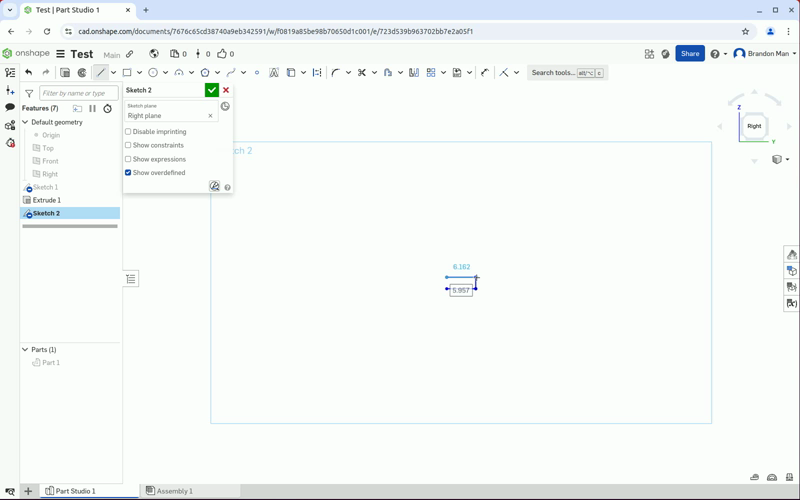
mouse_move(446, 288)
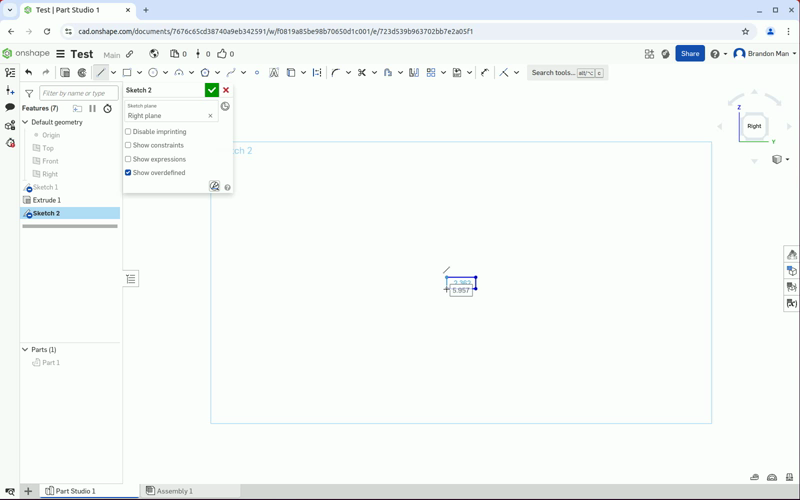
key_up(shift)
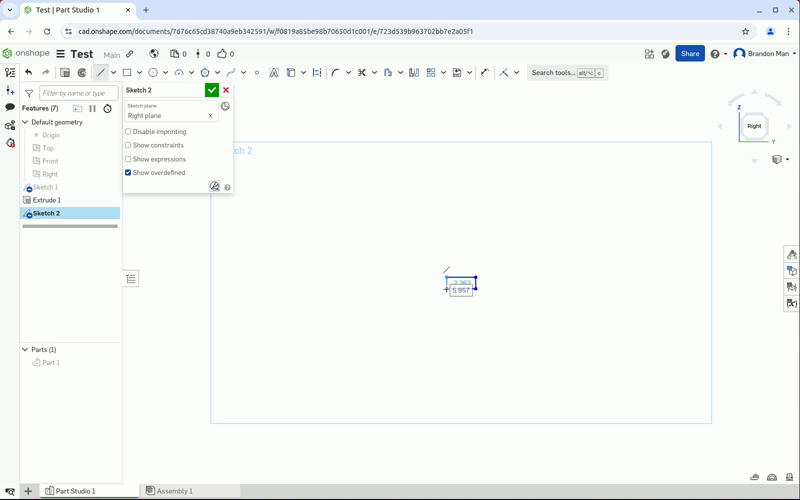
click(446, 288)
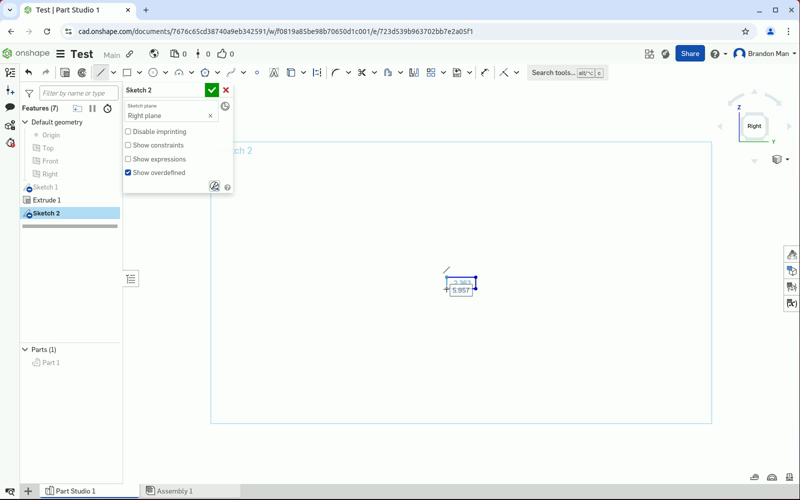
key(esc)
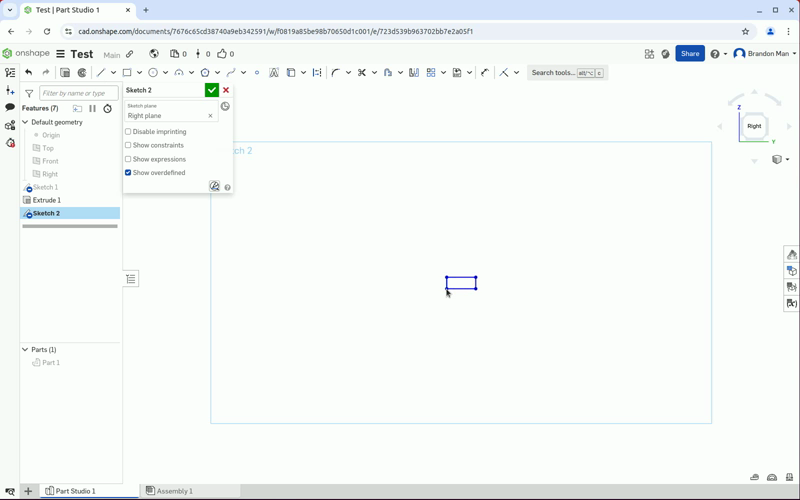
mouse_move(462, 280)
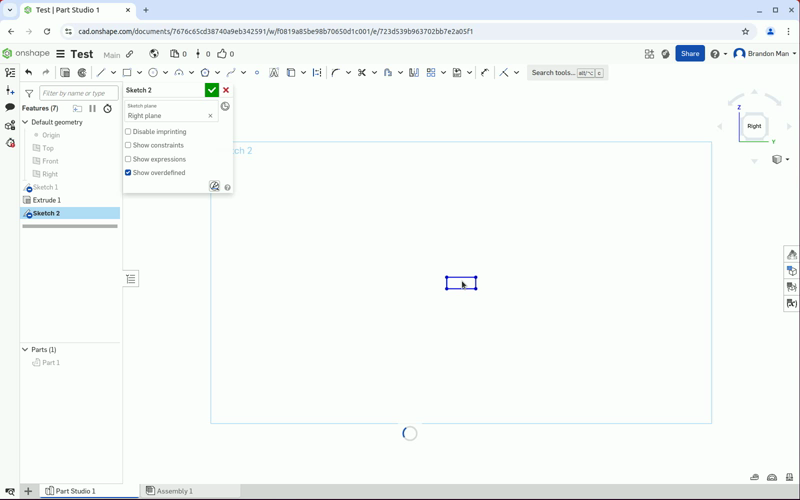
scroll(6)
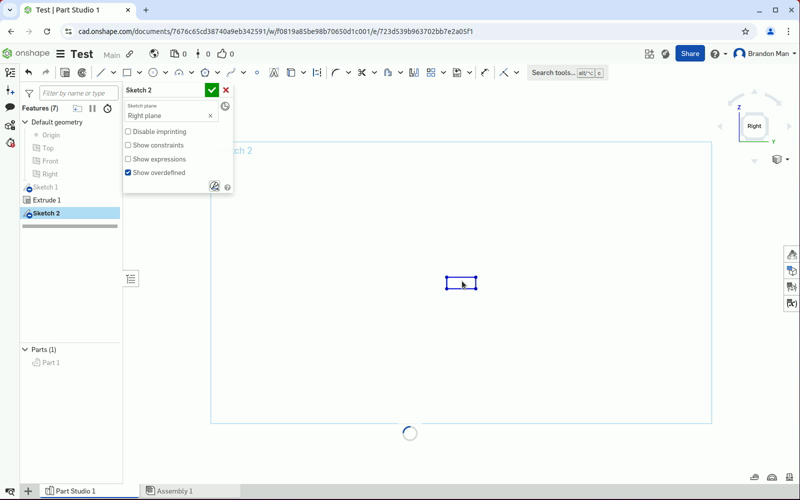
scroll(6)
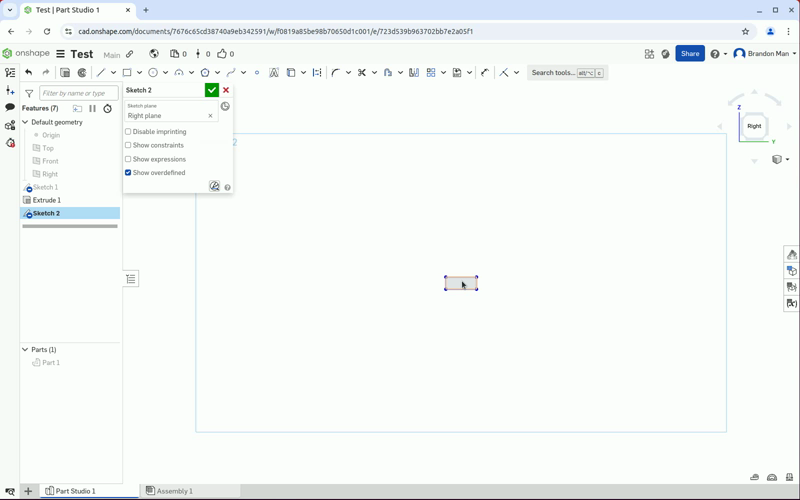
scroll(6)
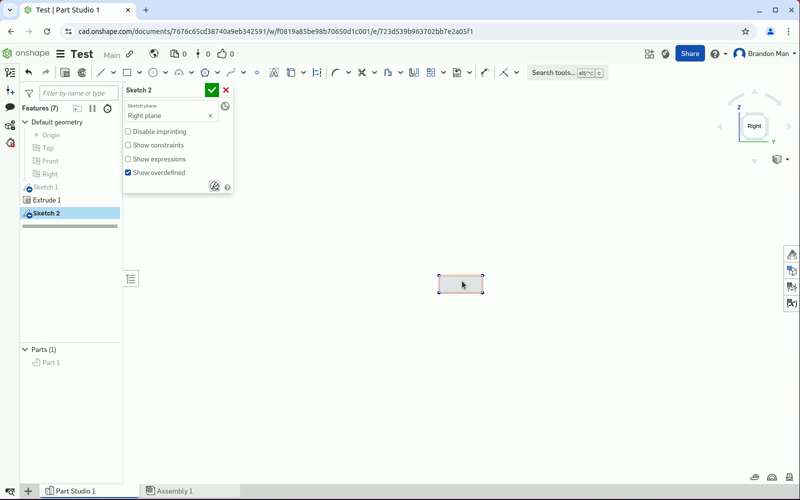
scroll(6)
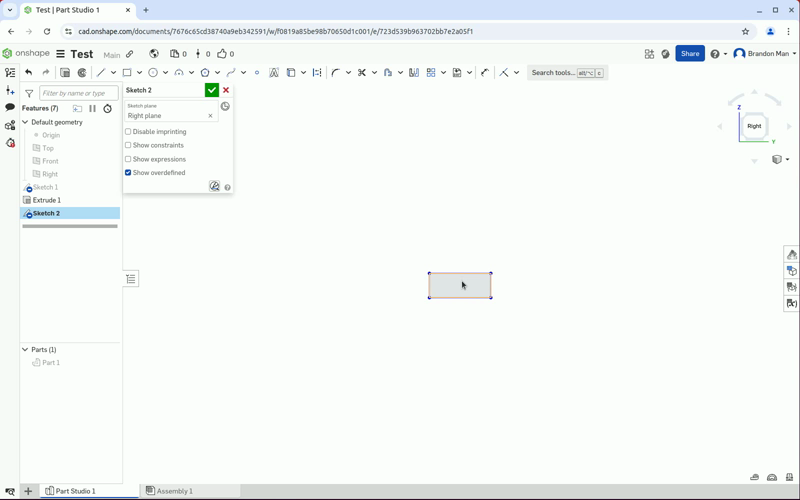
scroll(6)
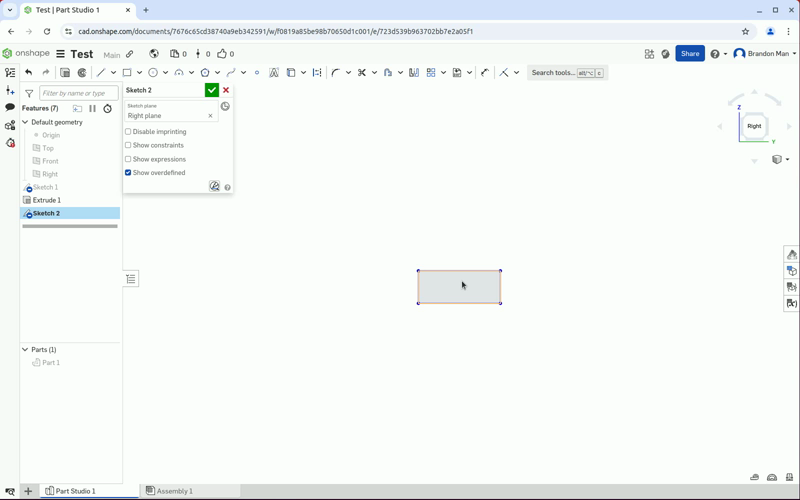
scroll(6)
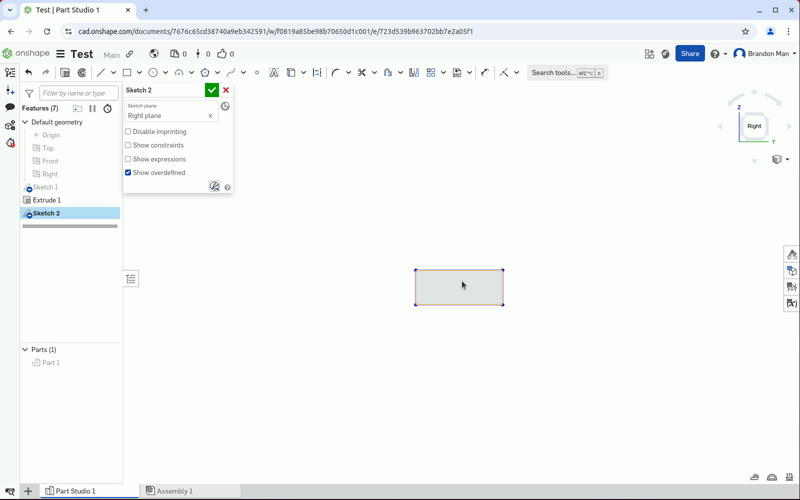
scroll(6)
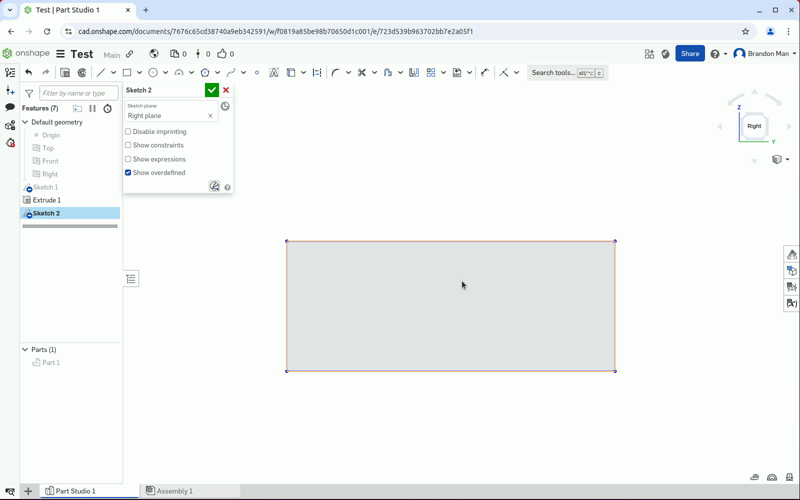
click(462, 280)
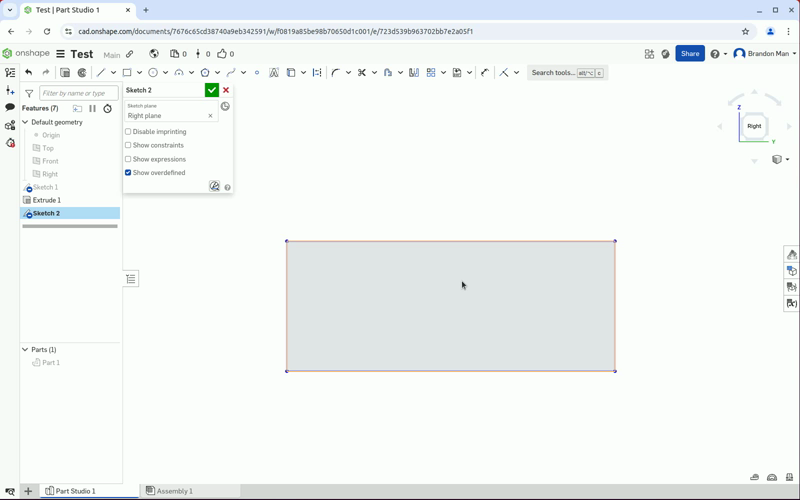
scroll(-6)
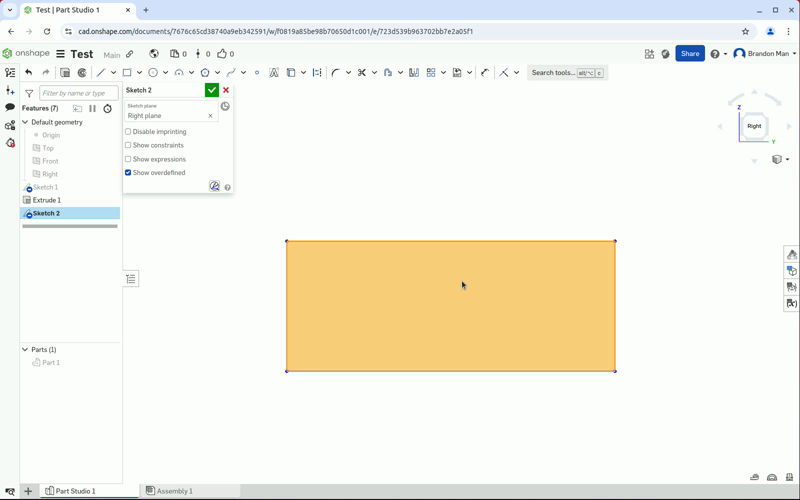
scroll(-6)
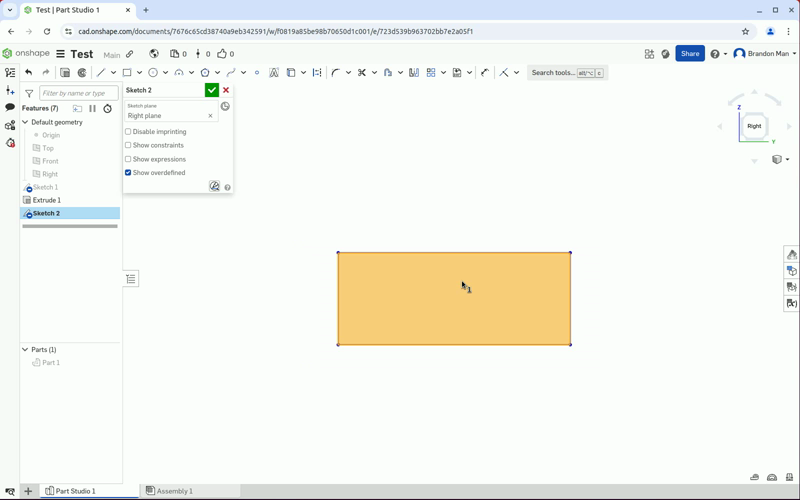
scroll(-6)
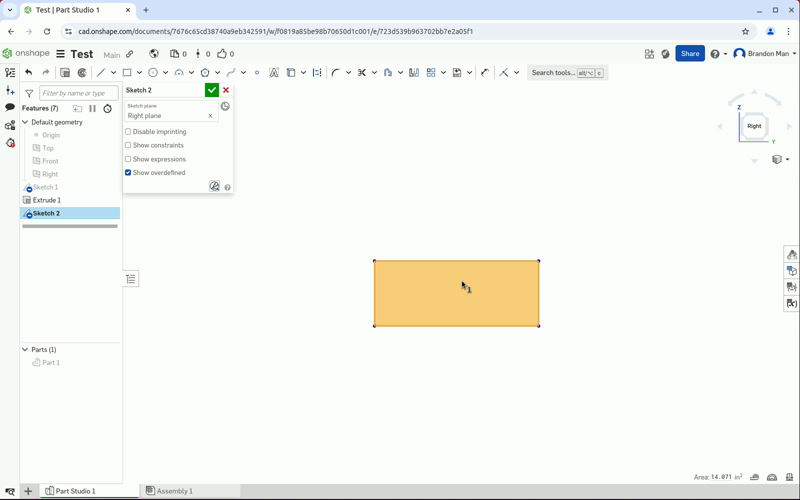
scroll(-6)
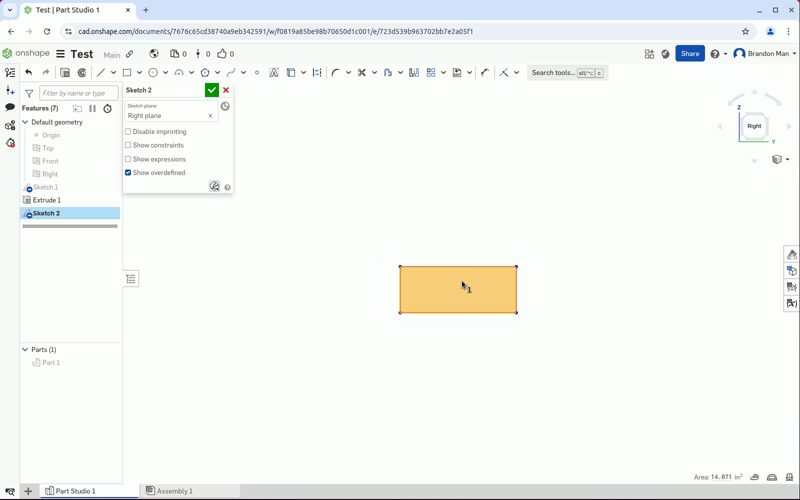
scroll(-6)
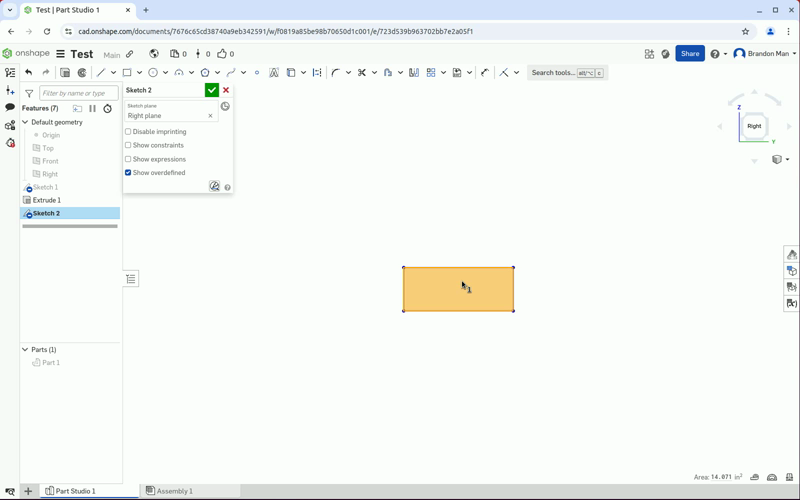
scroll(-6)
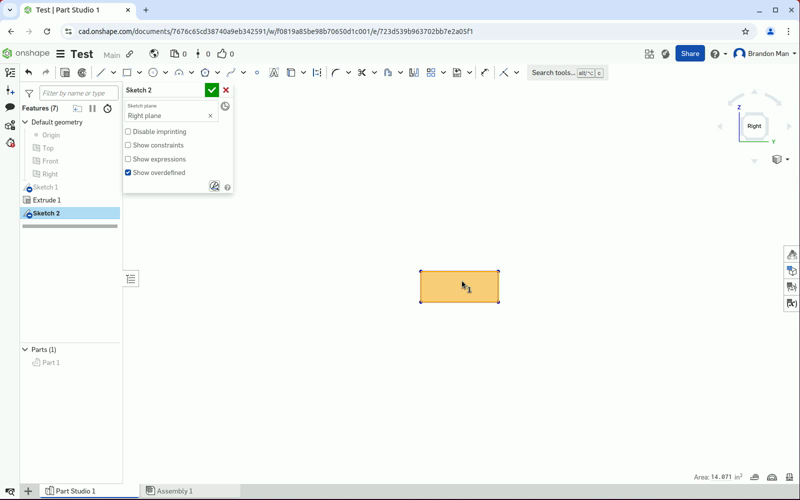
scroll(-6)
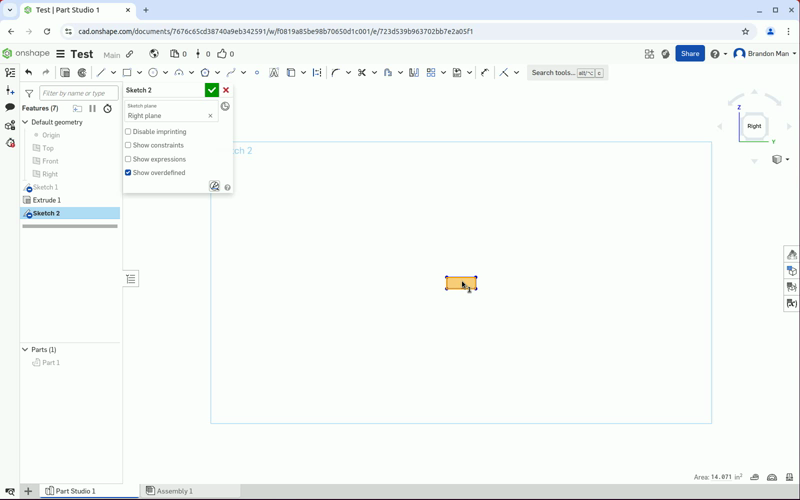
mouse_move(73, 352)
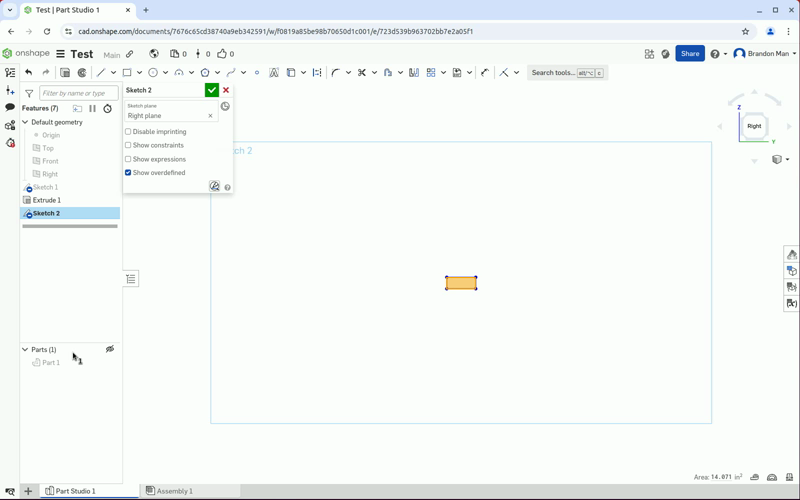
key(shift+y)
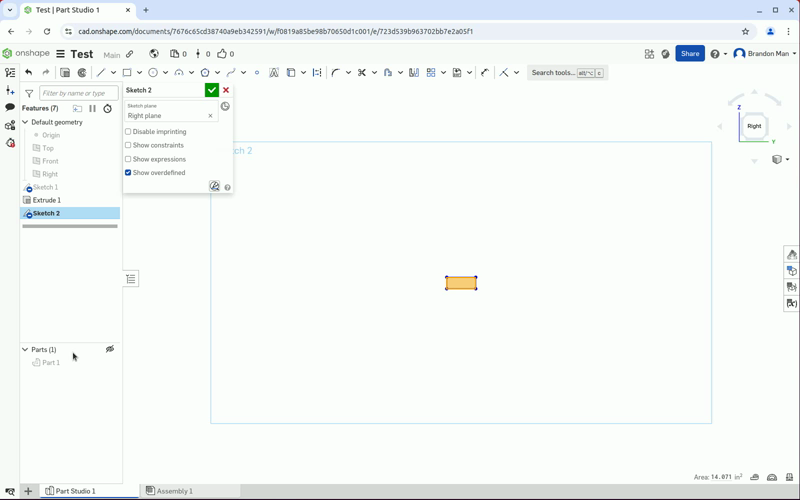
key(shift+e)
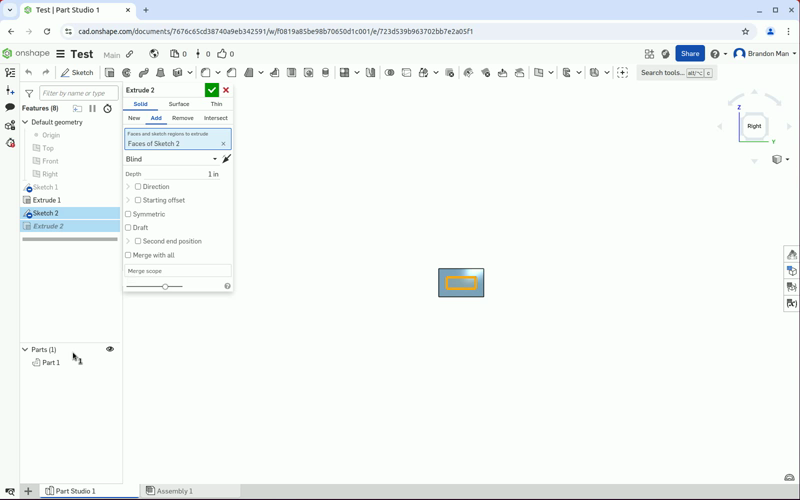
mouse_move(143, 106)
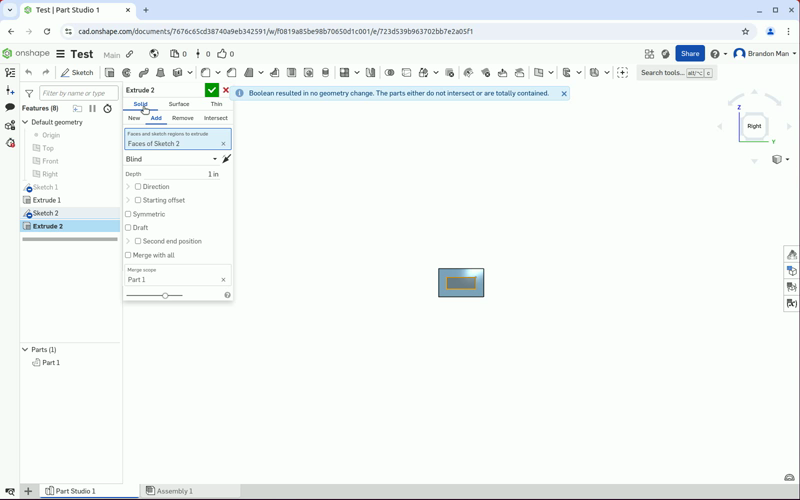
click(143, 106)
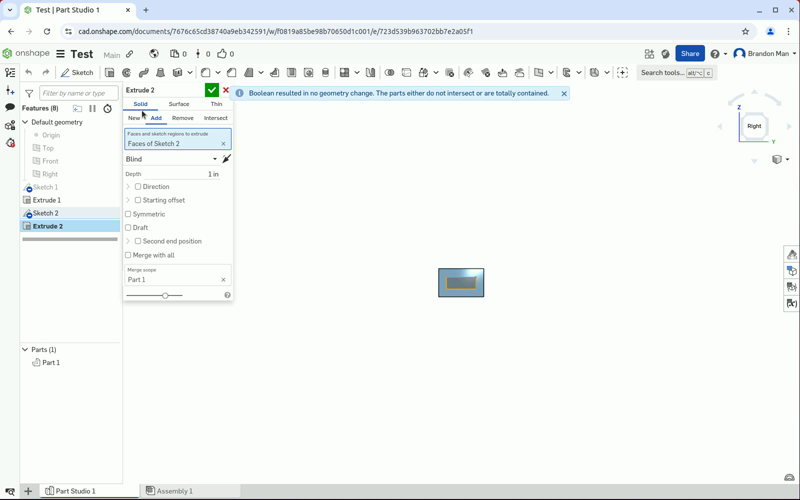
mouse_move(137, 120)
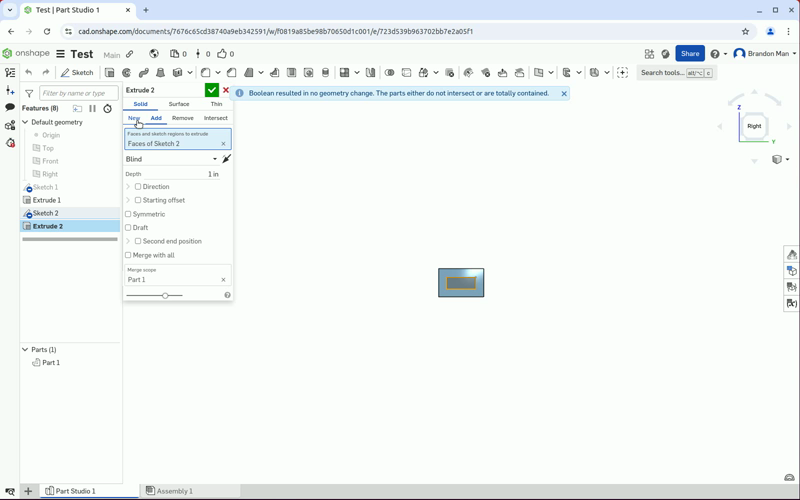
click(137, 120)
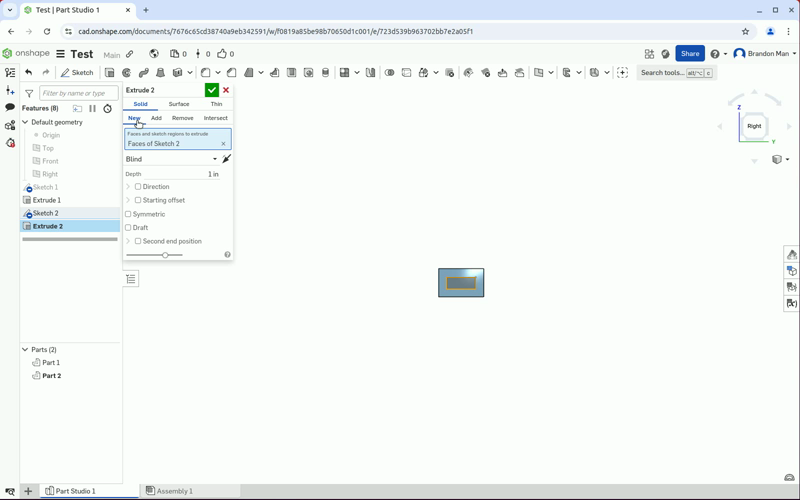
key(tab, 4)
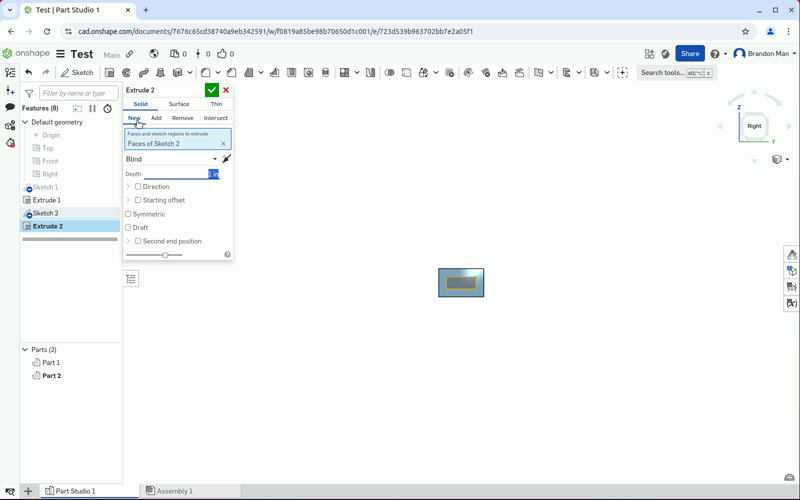
text(5.777)
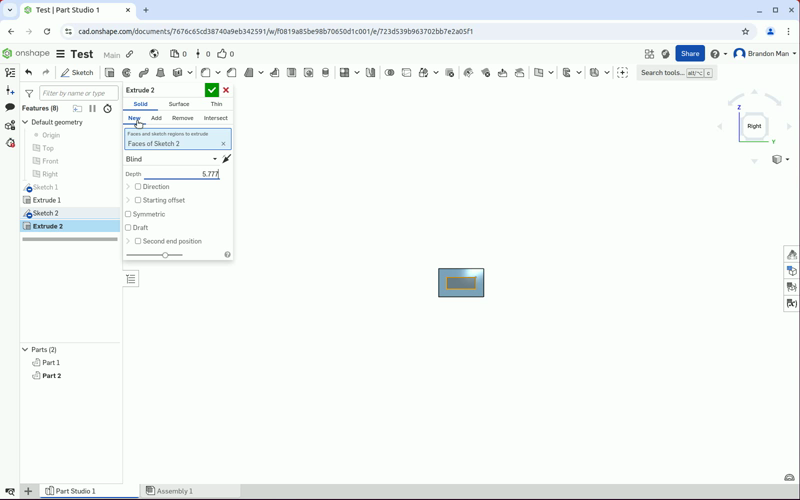
key(enter)
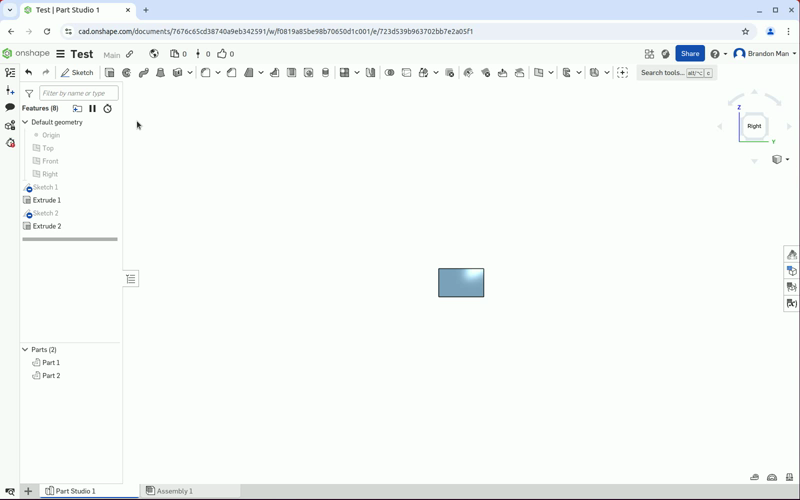
key(shift+h)
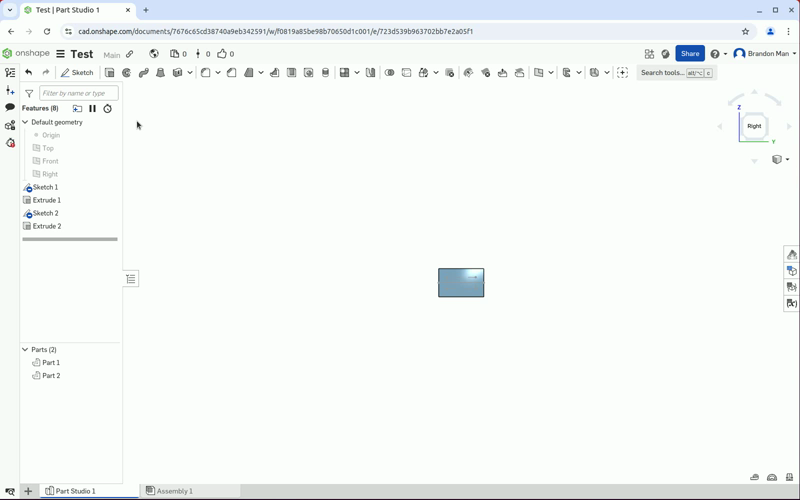
key(shift+h)
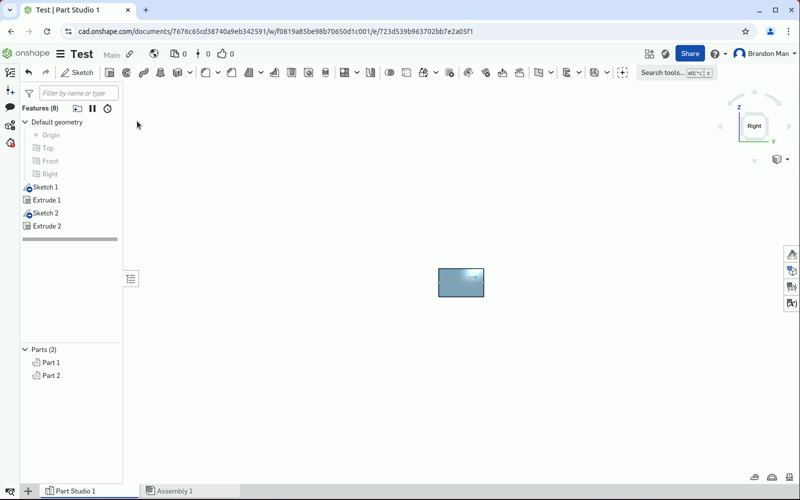
key(shift+7)
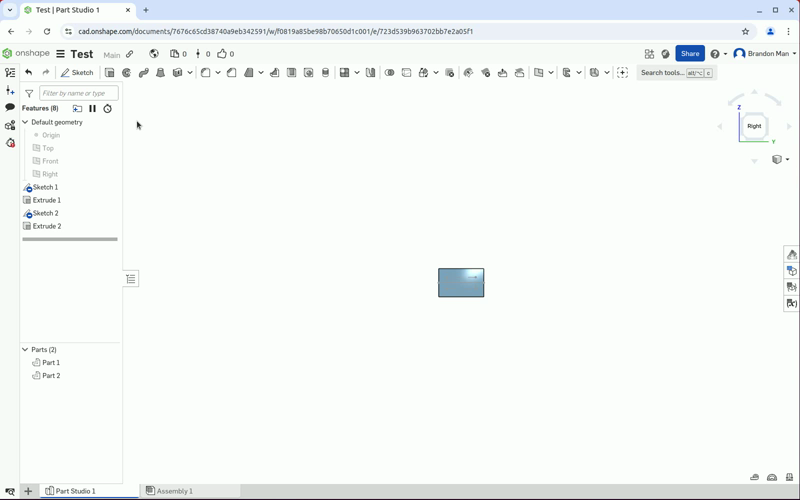
key(right, 2)
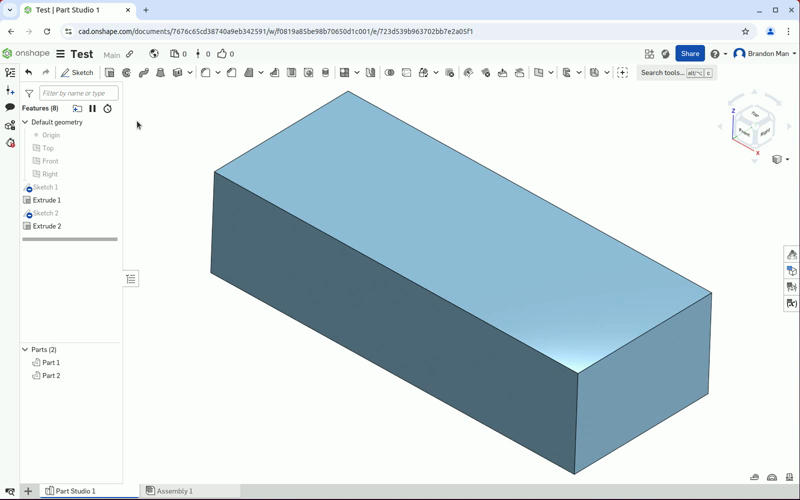
key(down, 2)
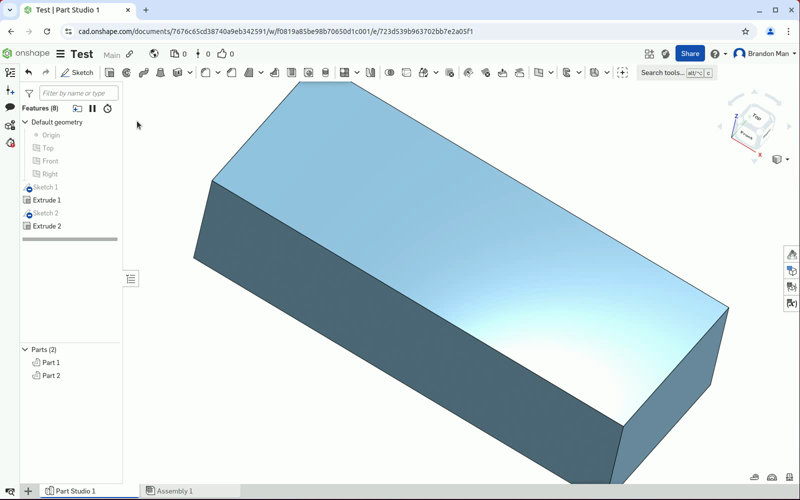
key(up, 2)
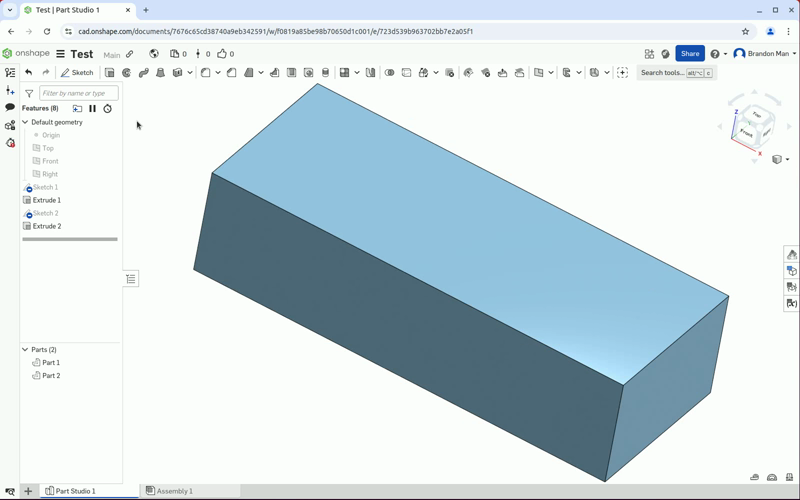
key(left, 2)
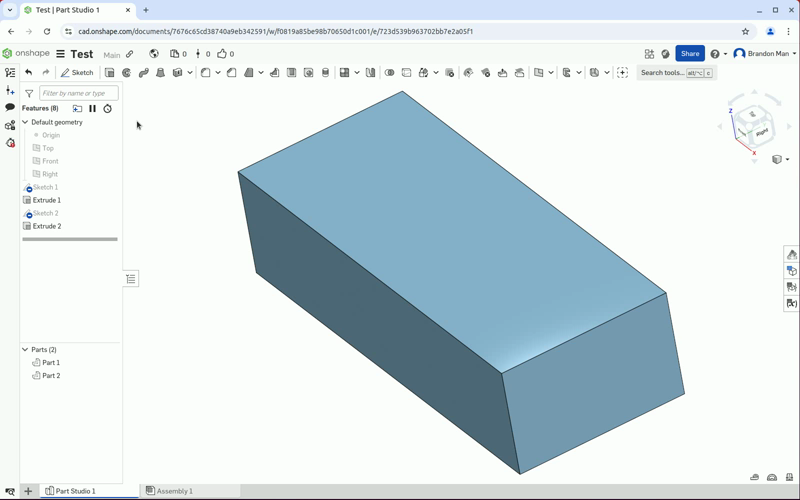
mouse_move(73, 189)
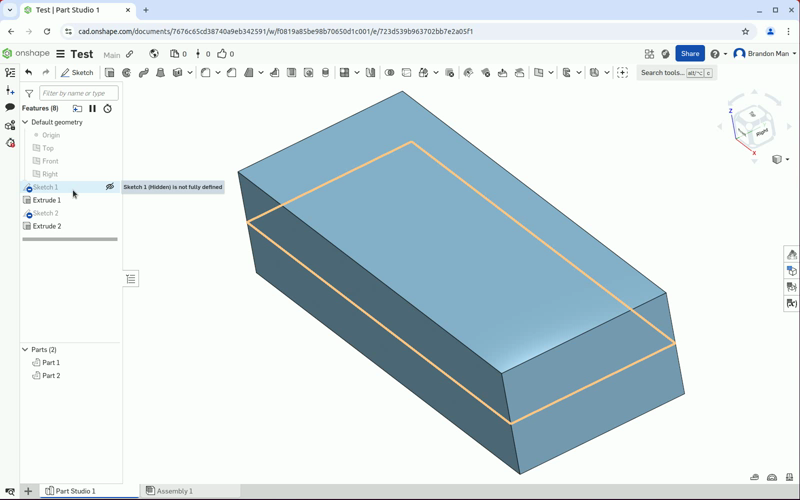
click(73, 189)